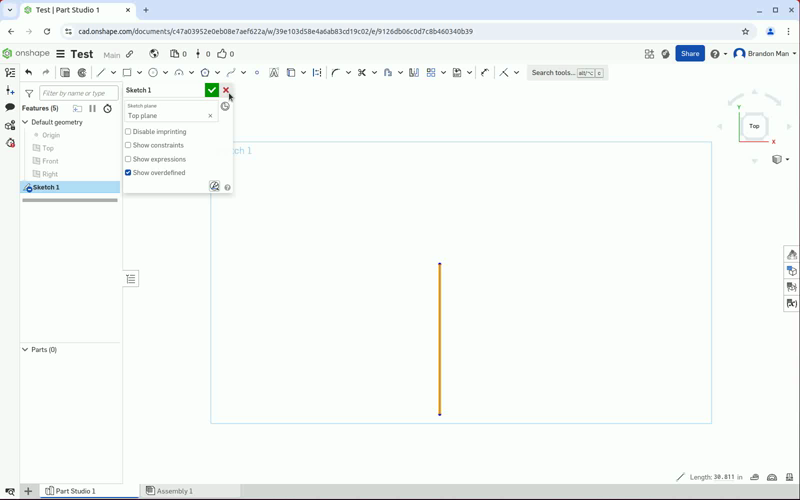
key(shift+h)
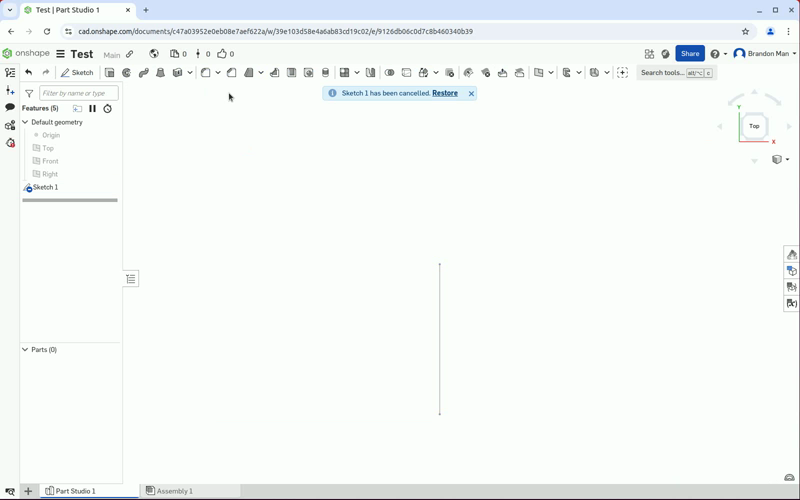
key(shift+s)
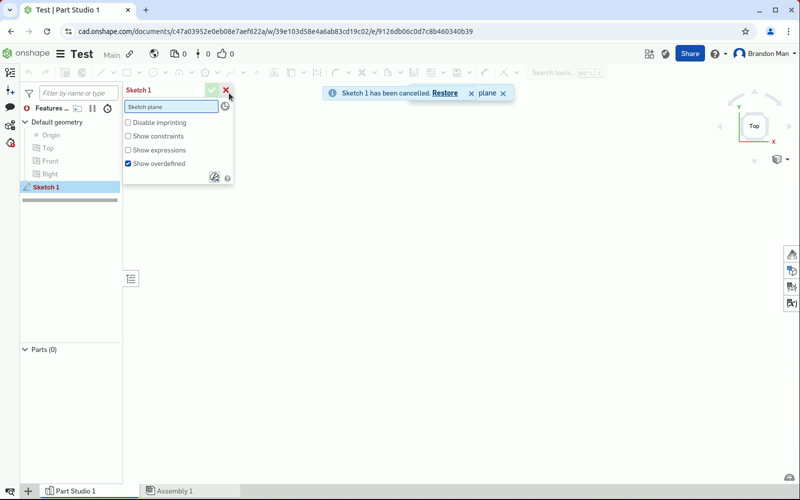
mouse_move(73, 150)
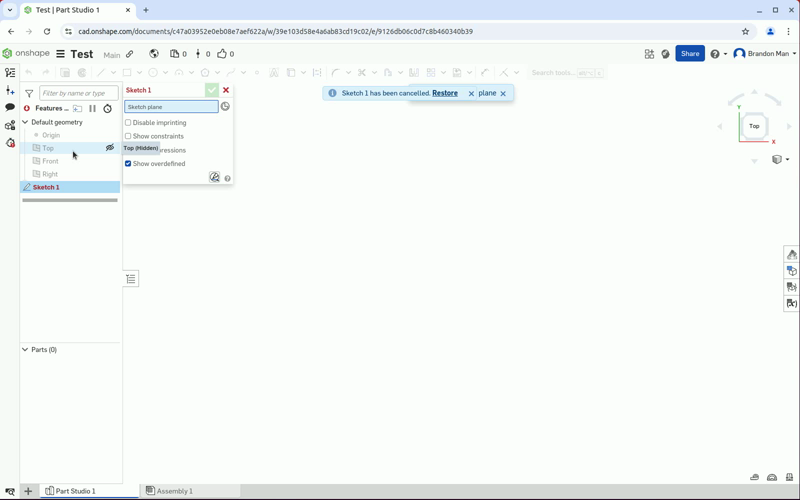
click(73, 150)
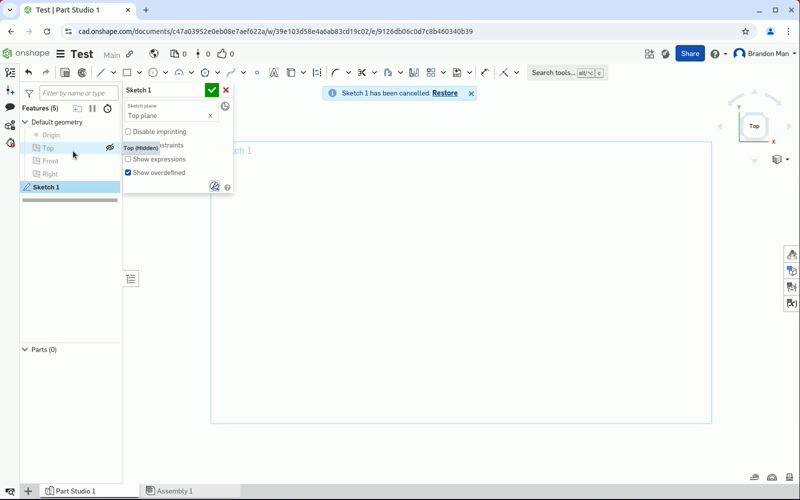
mouse_move(73, 352)
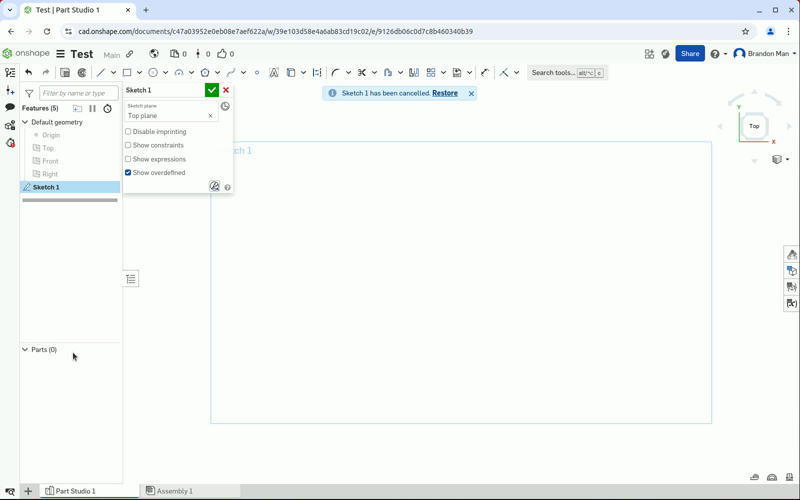
key(y)
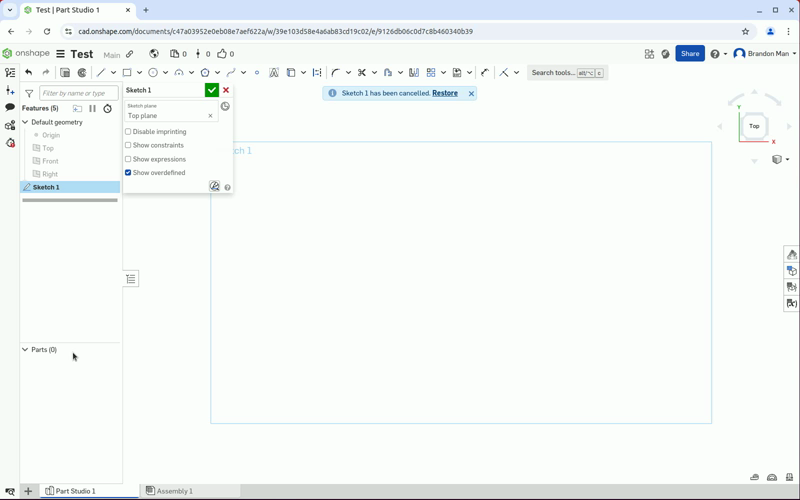
key(l)
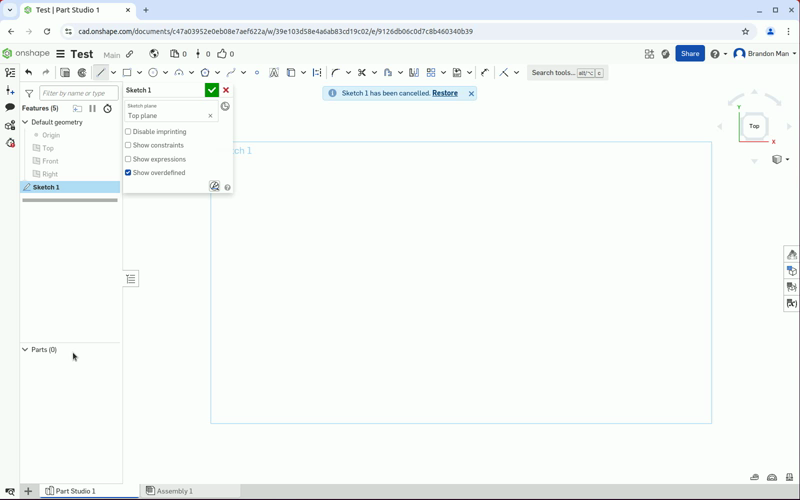
key_down(shift)
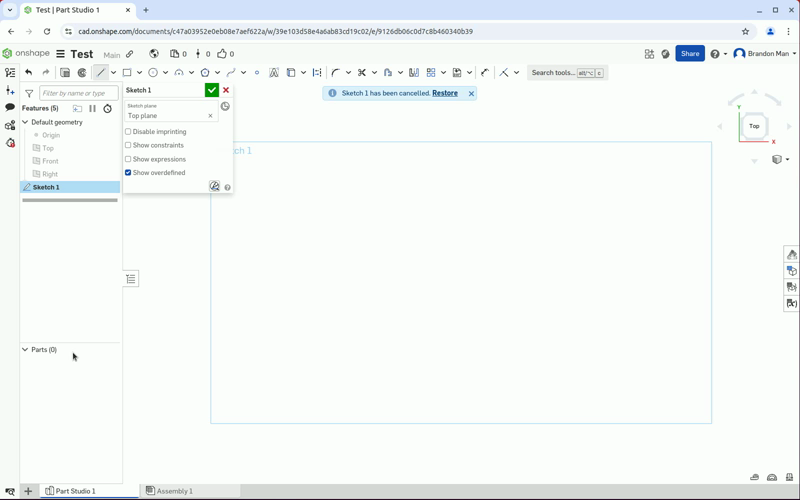
mouse_move(422, 321)
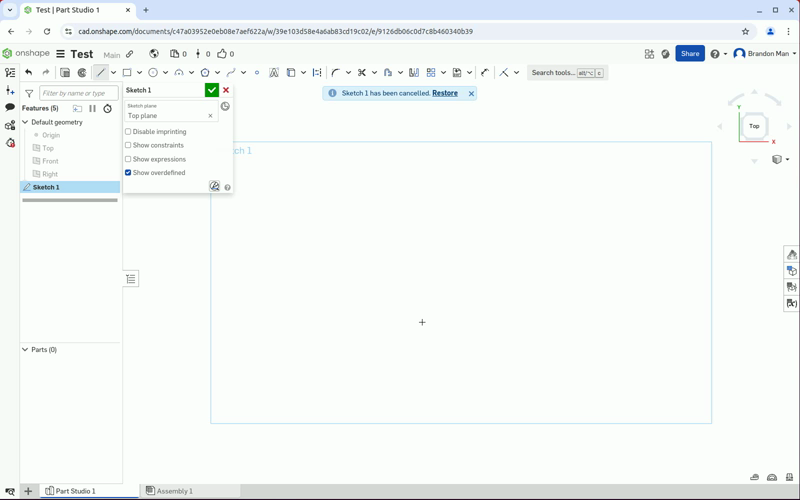
click(422, 321)
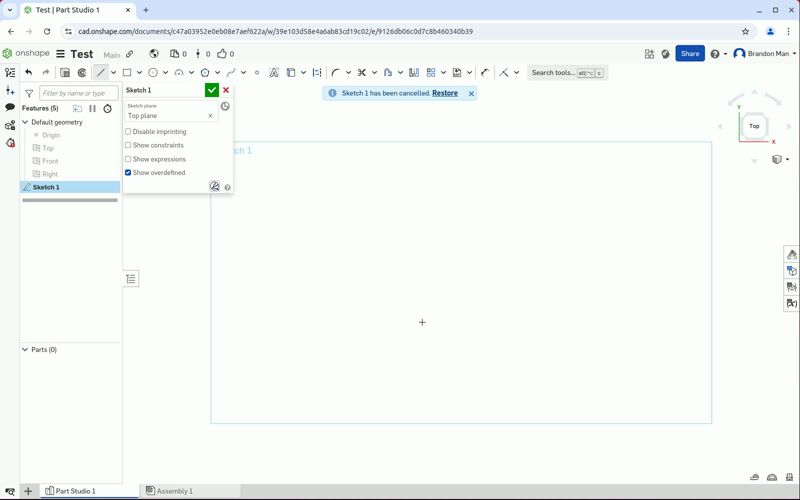
key_up(shift)
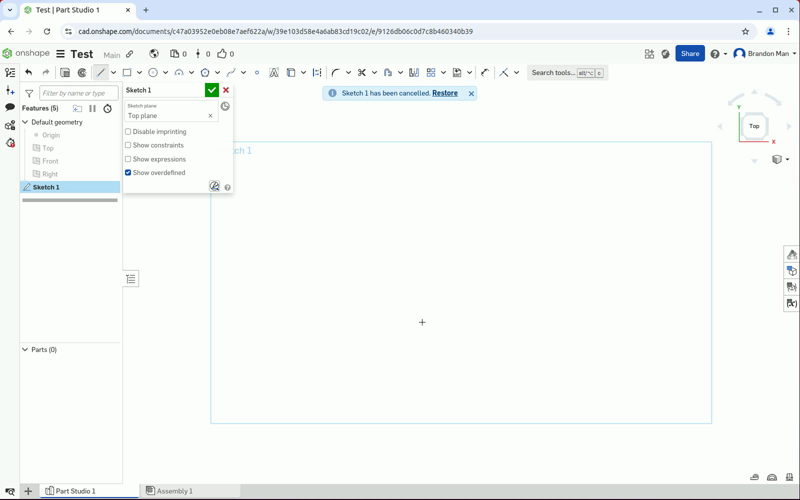
key_down(shift)
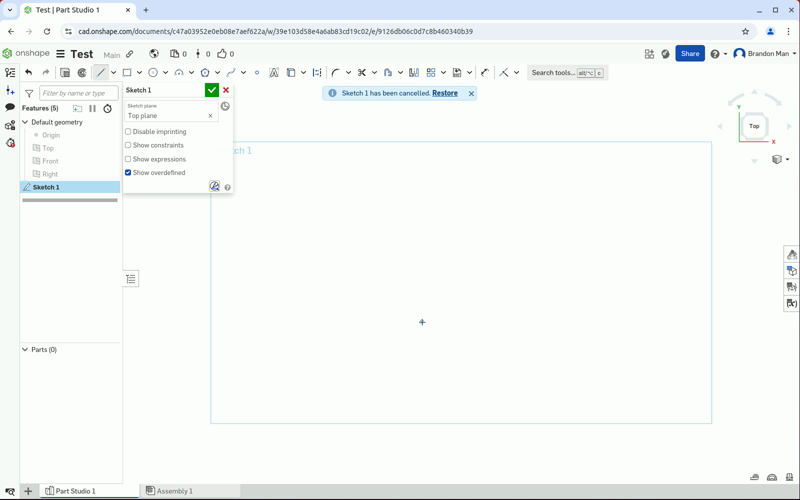
mouse_move(499, 321)
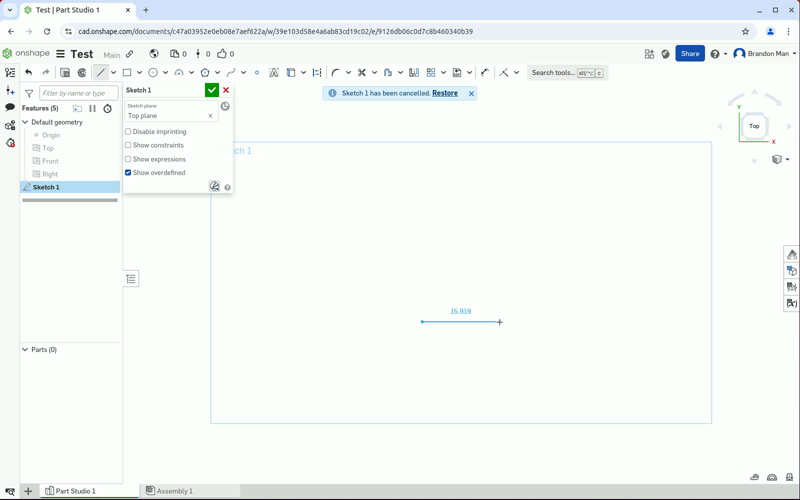
click(499, 321)
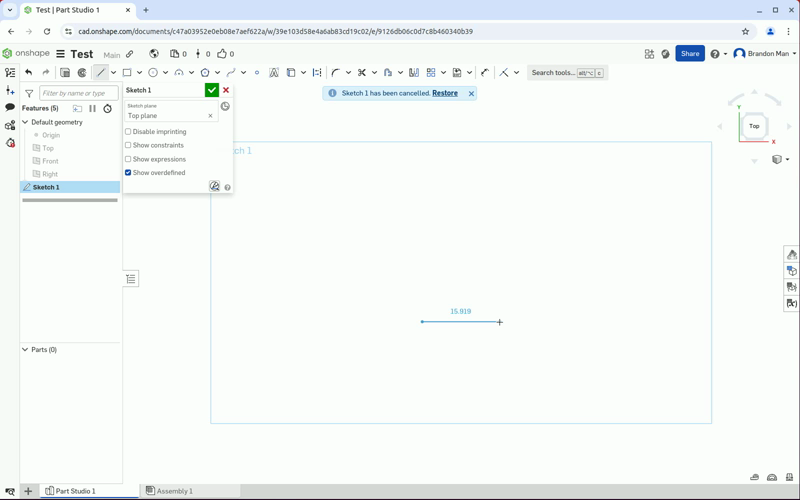
key_up(shift)
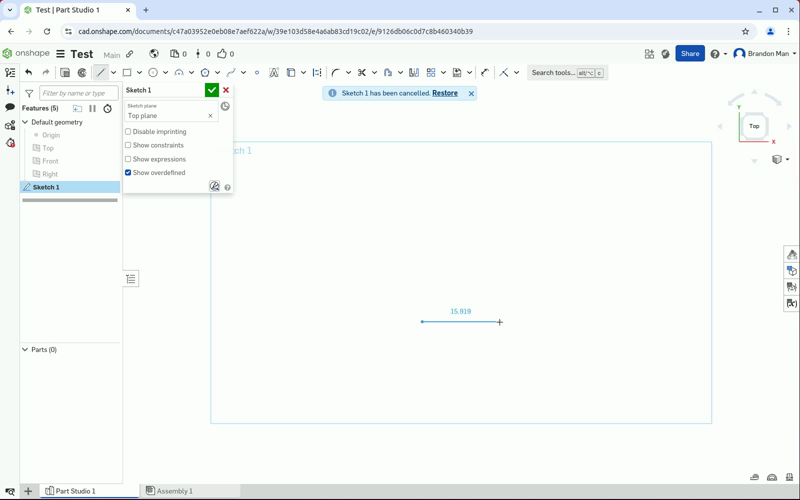
key_down(shift)
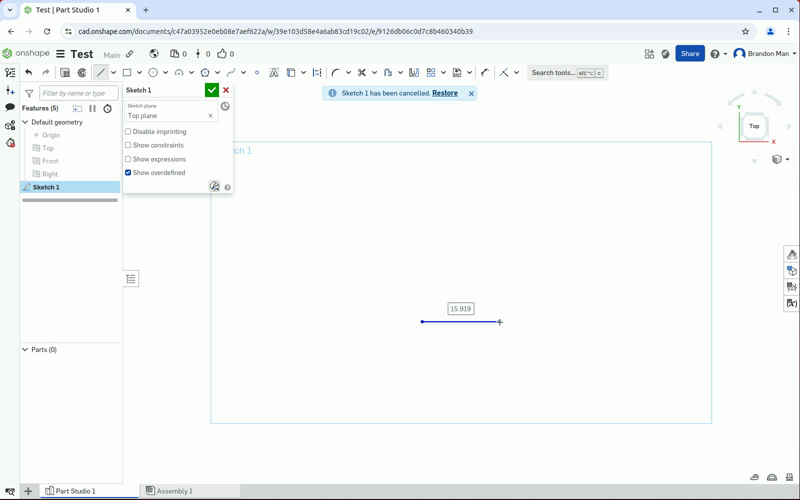
mouse_move(499, 243)
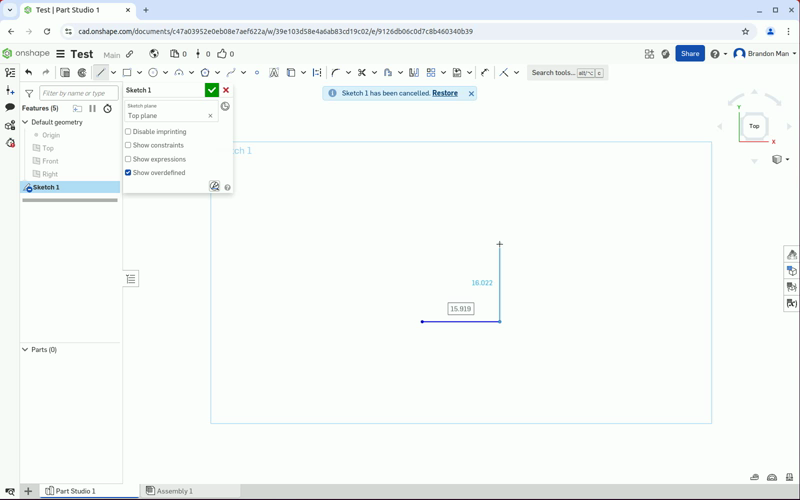
click(499, 243)
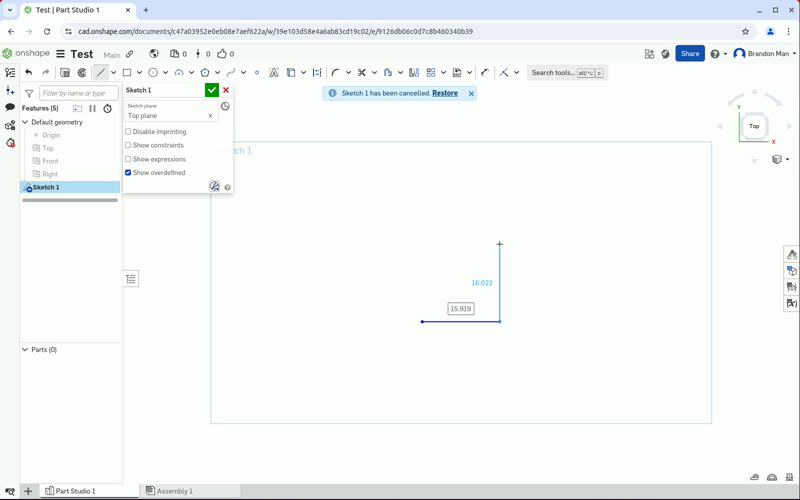
key_up(shift)
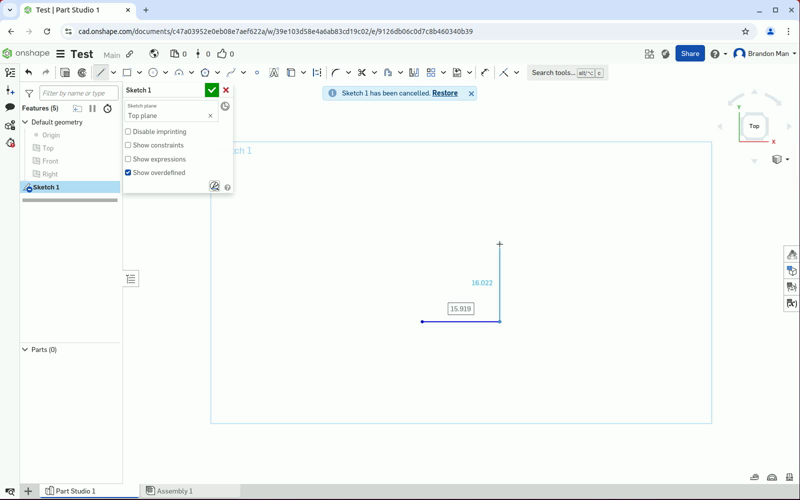
key_down(shift)
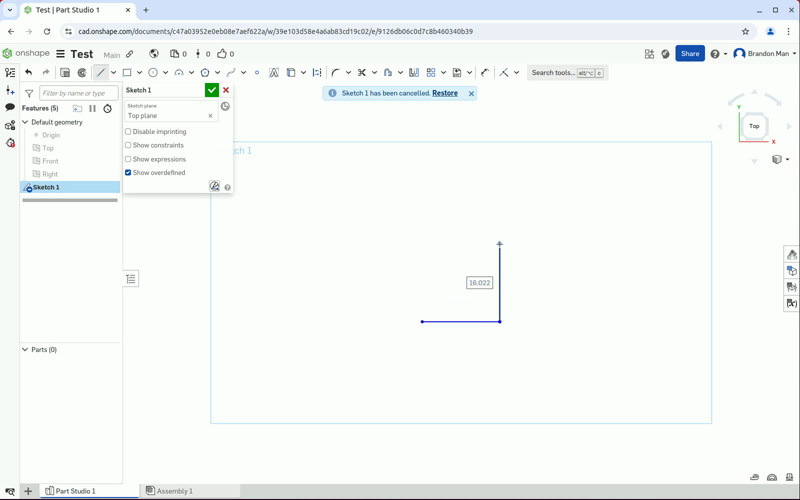
mouse_move(422, 243)
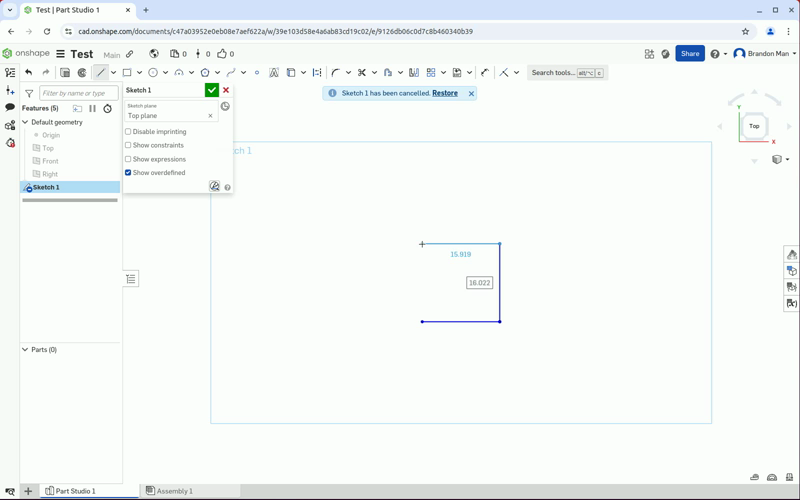
click(422, 243)
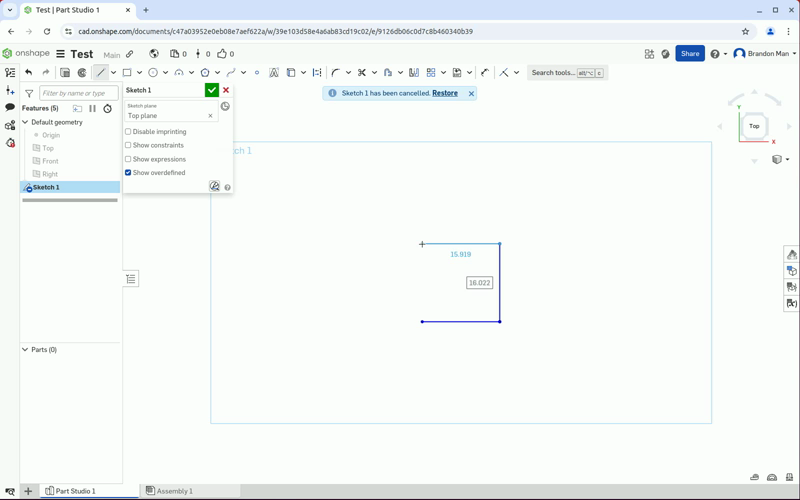
key_up(shift)
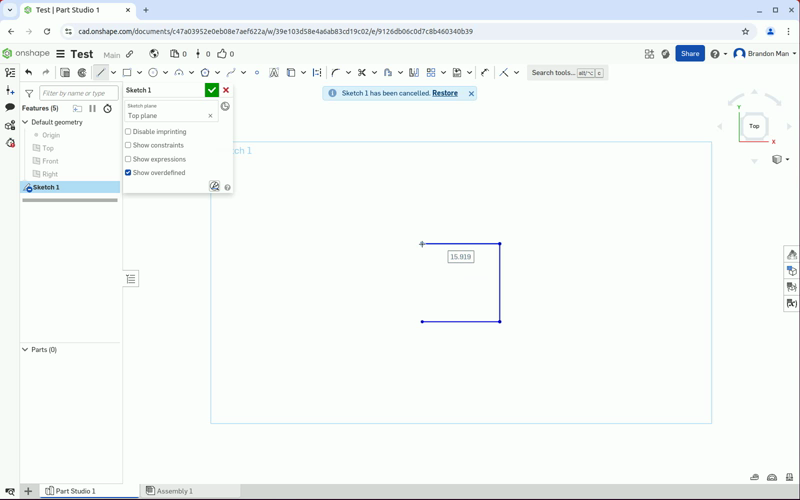
key_down(shift)
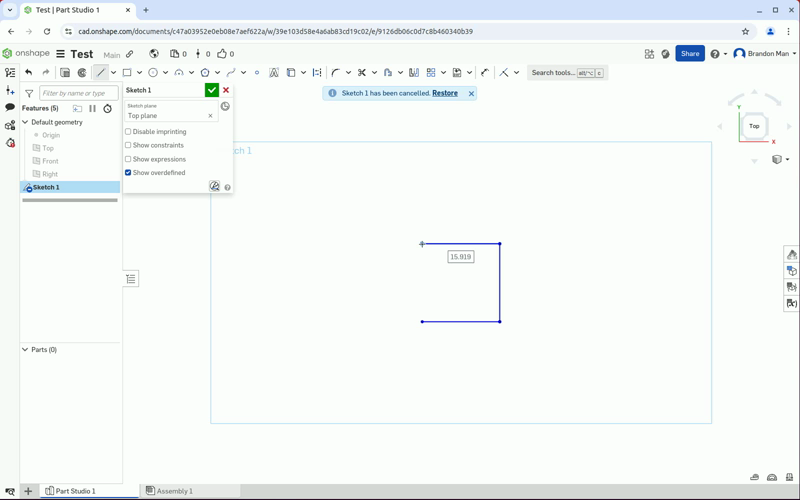
mouse_move(422, 321)
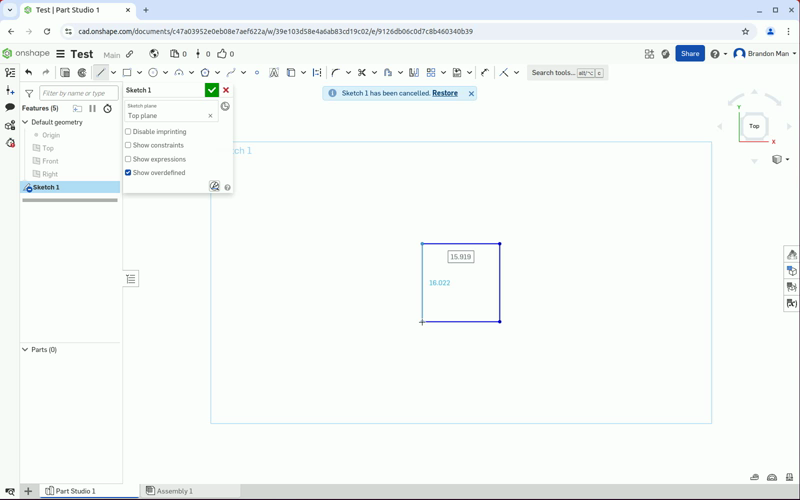
key_up(shift)
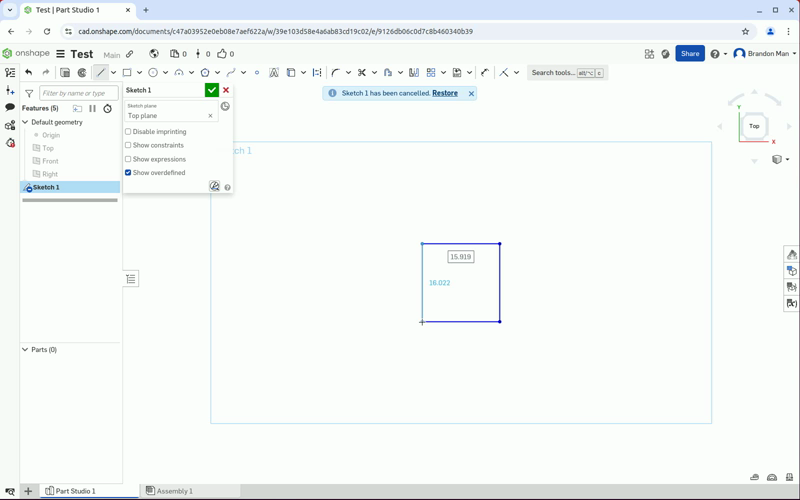
click(422, 321)
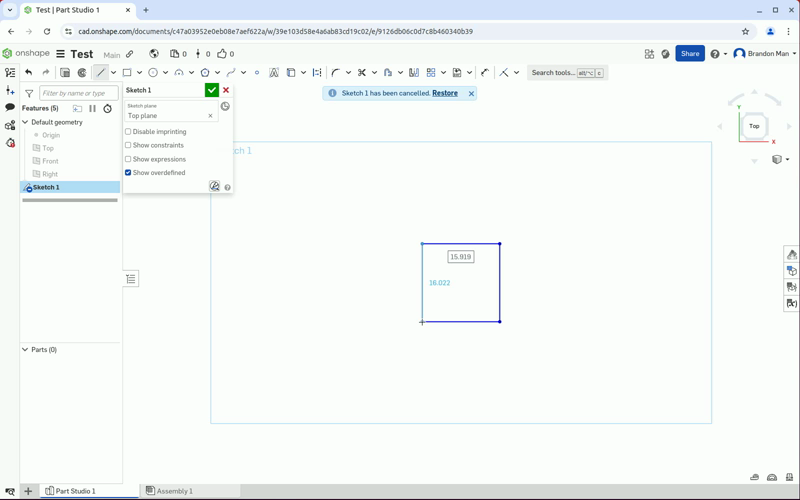
key(esc)
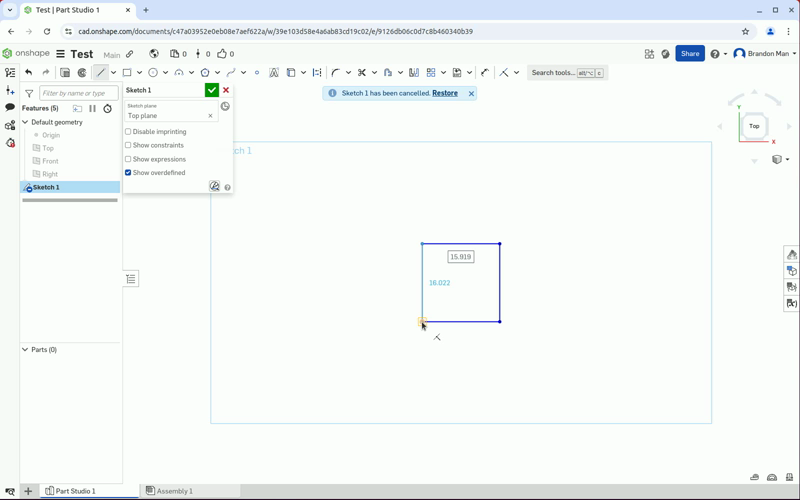
key(c)
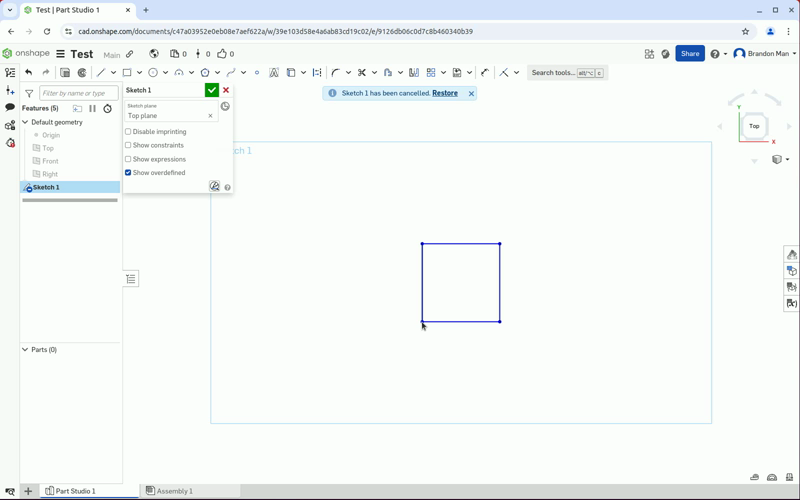
key_down(shift)
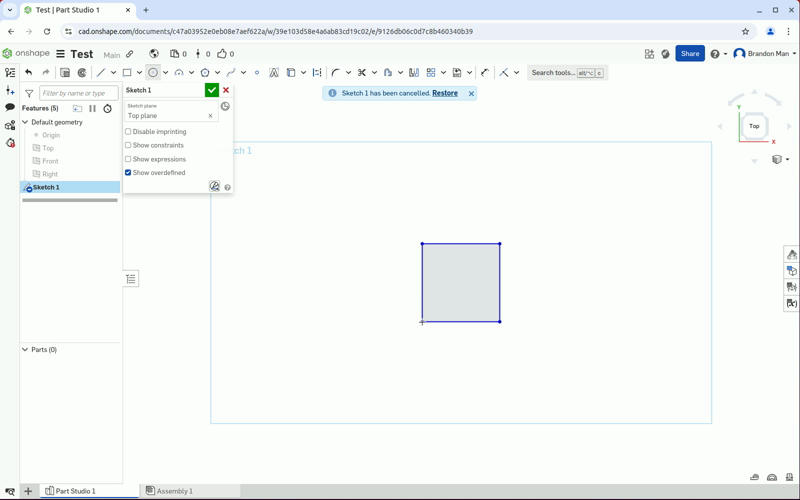
mouse_move(461, 293)
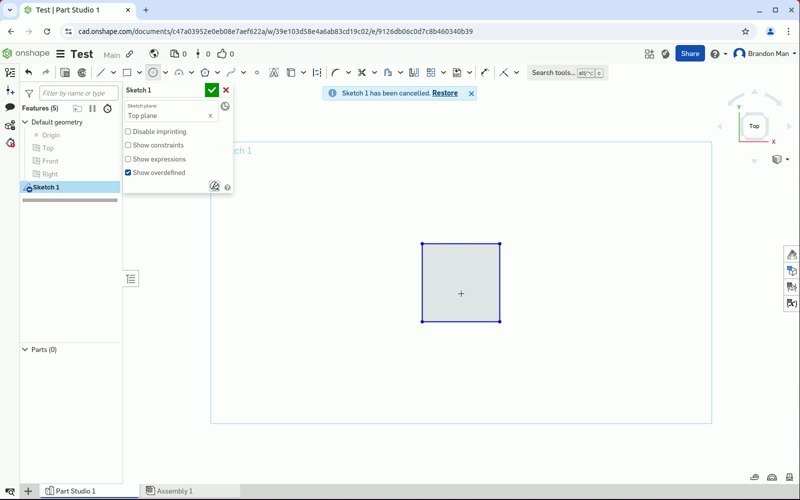
click(461, 293)
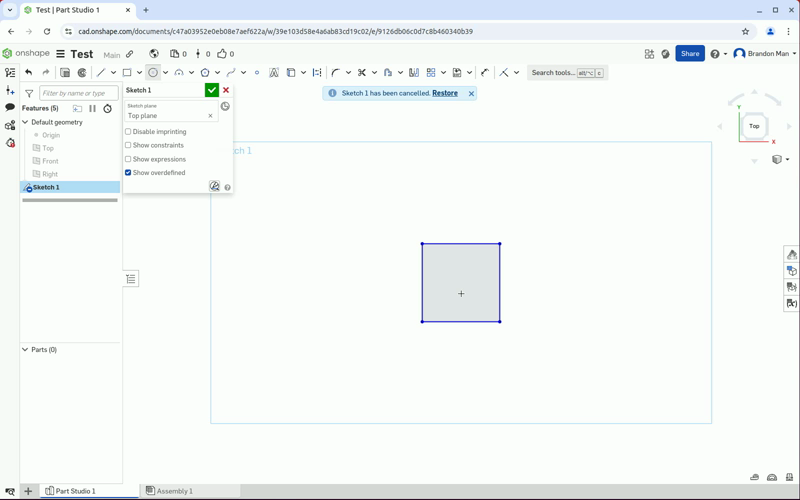
key_up(shift)
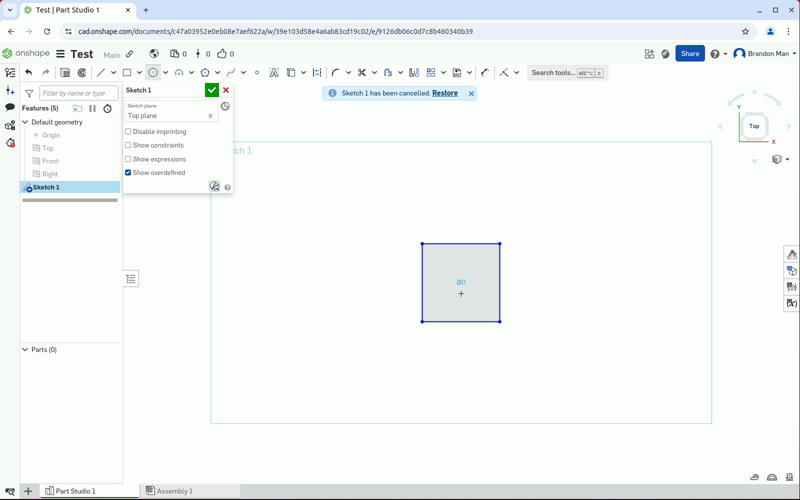
mouse_move(482, 293)
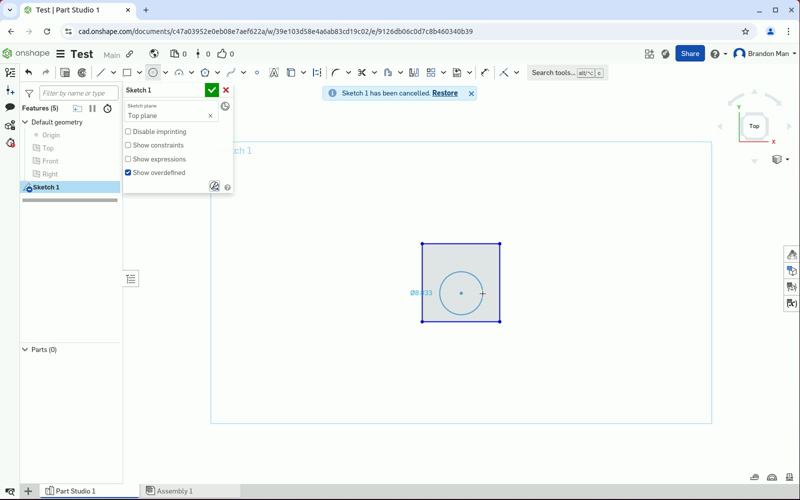
click(482, 293)
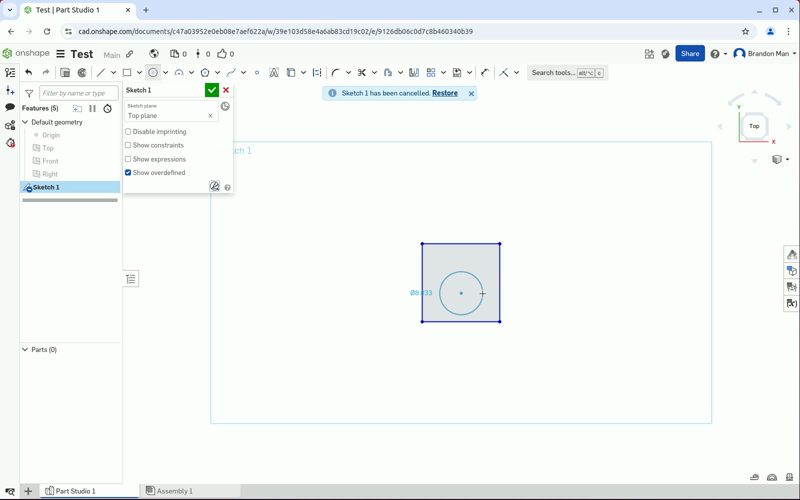
key(esc)
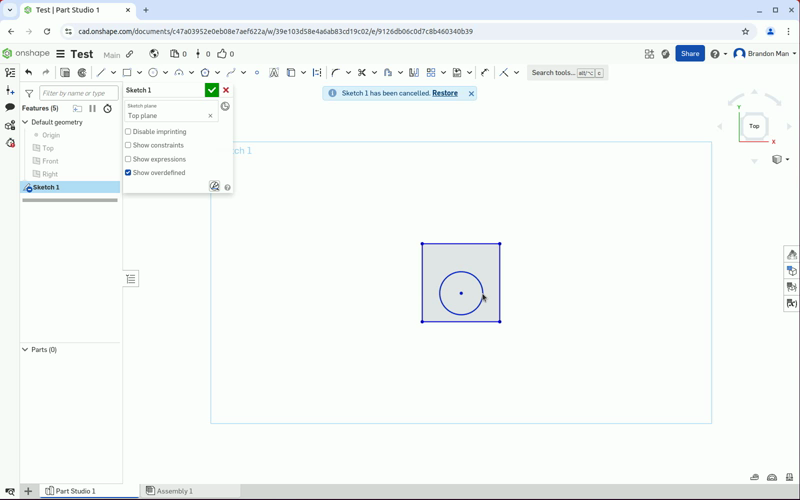
mouse_move(492, 305)
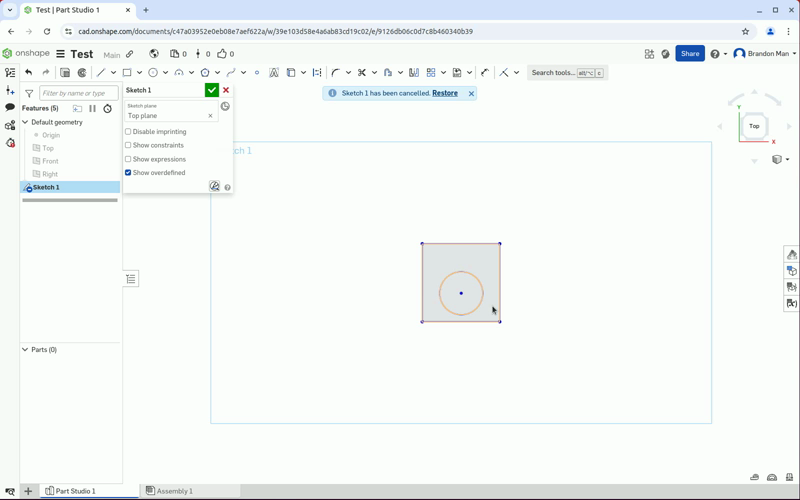
click(492, 305)
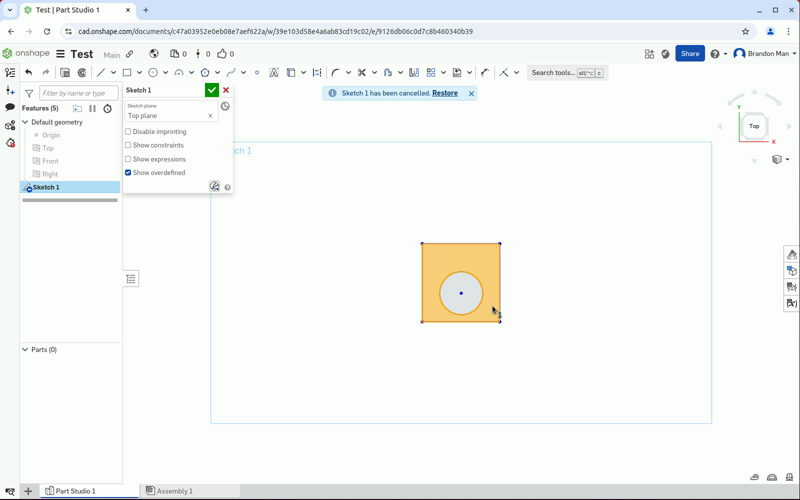
mouse_move(73, 352)
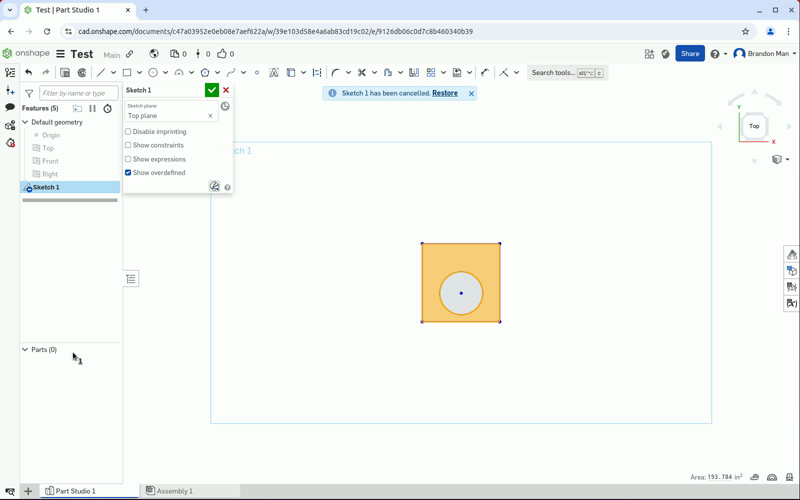
key(shift+y)
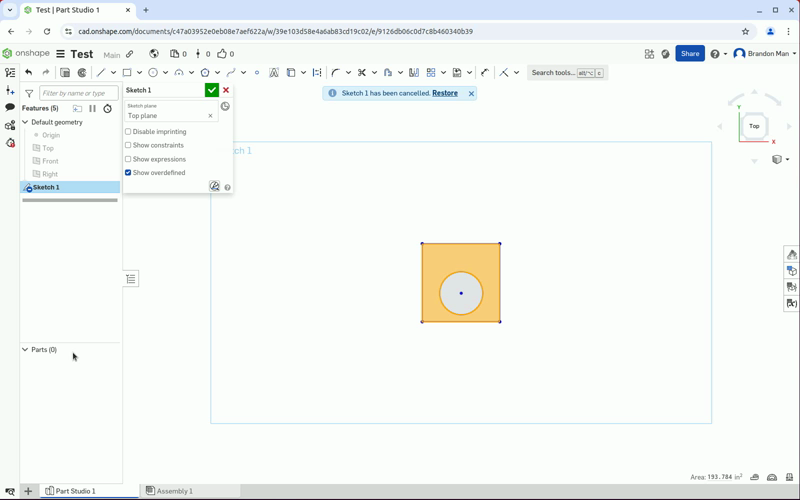
key(shift+e)
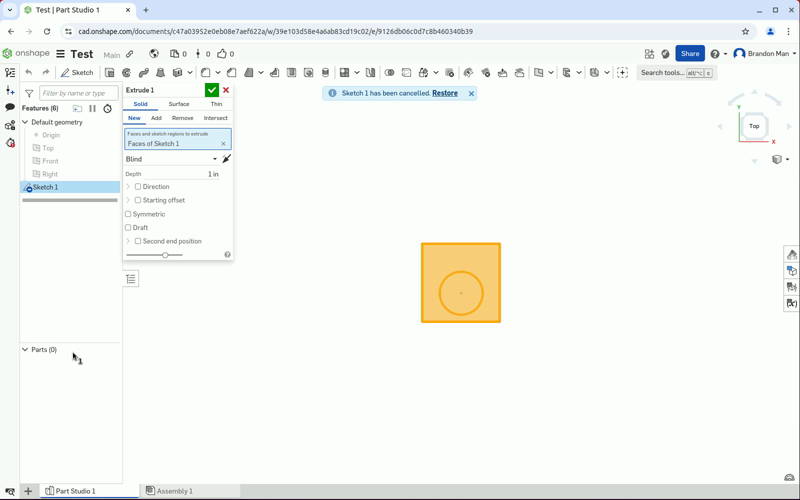
mouse_move(143, 106)
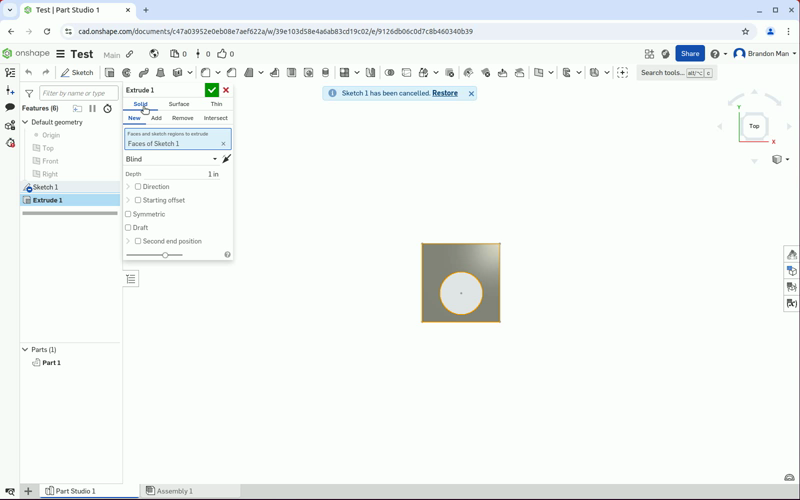
click(143, 106)
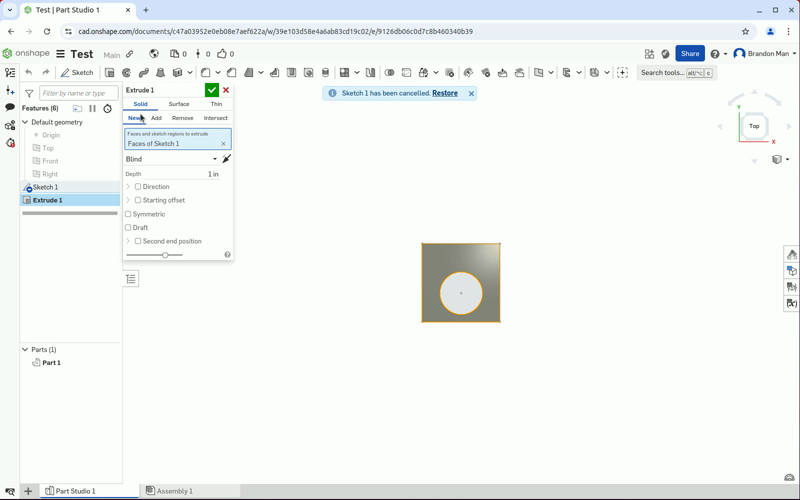
mouse_move(137, 120)
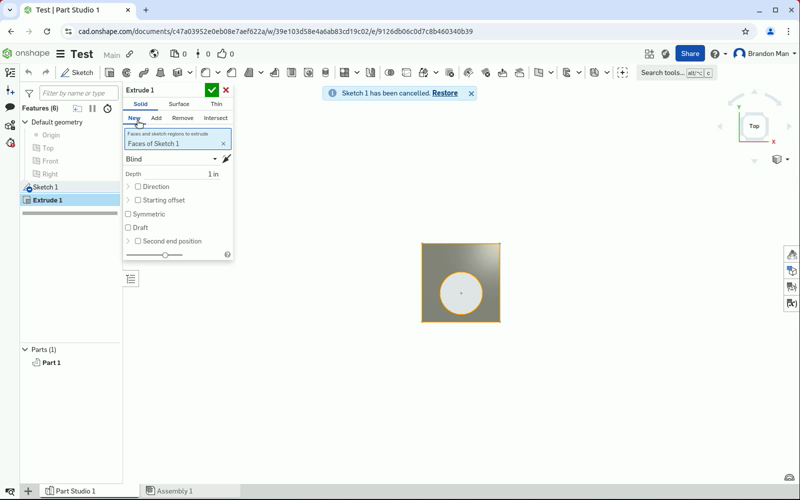
click(137, 120)
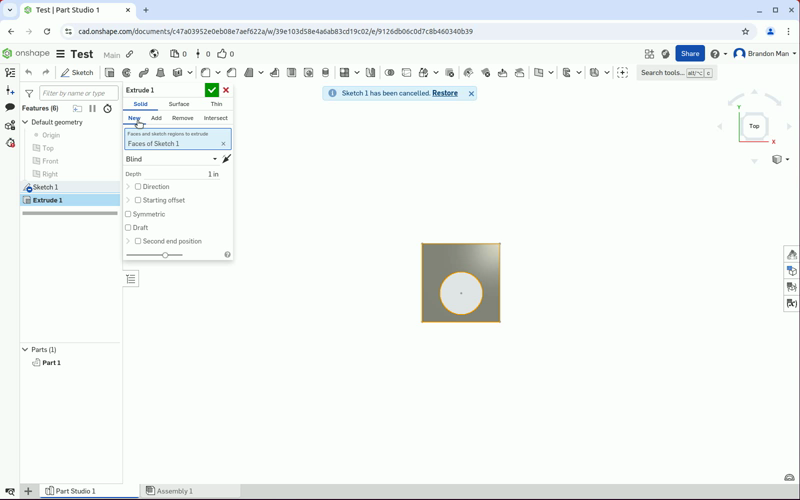
key(tab, 4)
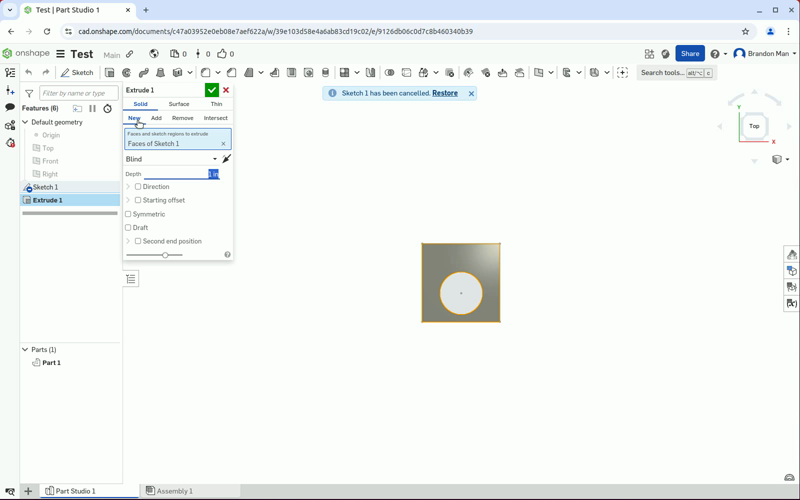
text(8.666)
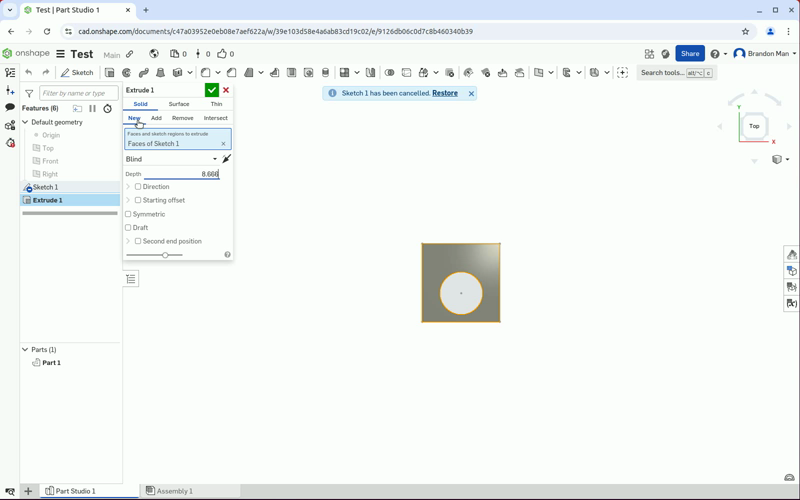
key(enter)
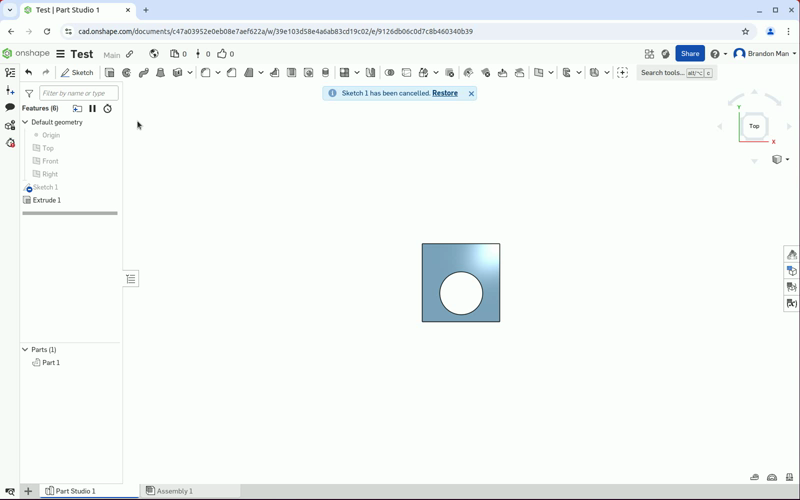
key(shift+h)
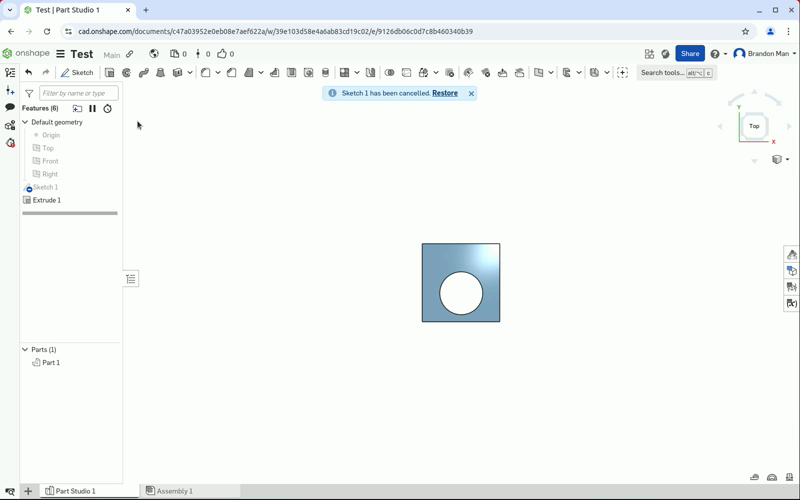
key(shift+h)
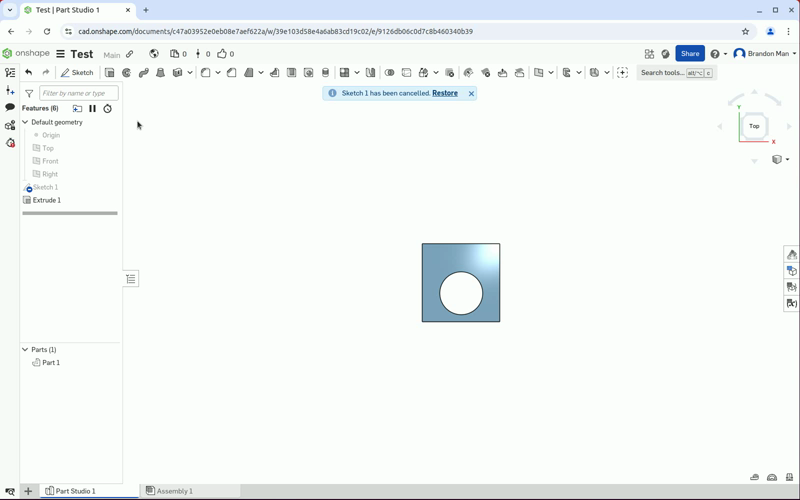
mouse_move(73, 189)
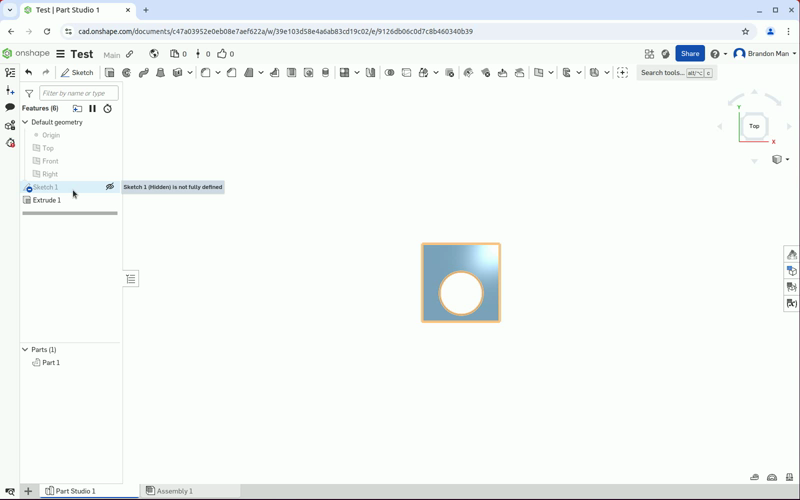
click(73, 189)
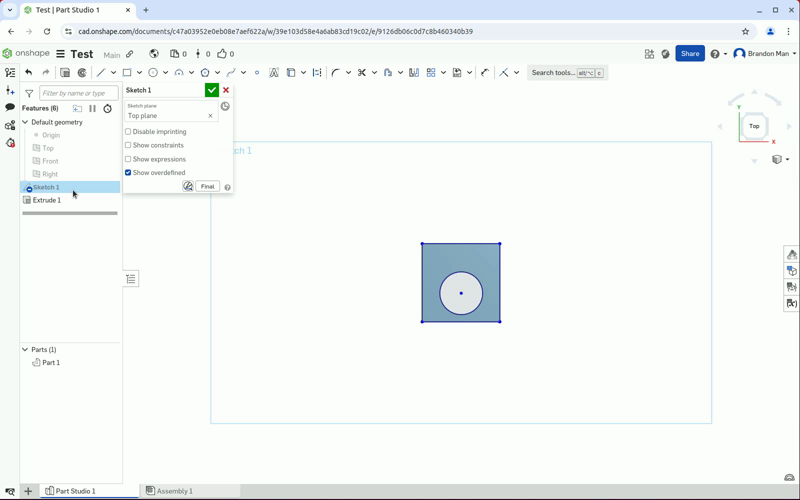
mouse_move(229, 92)
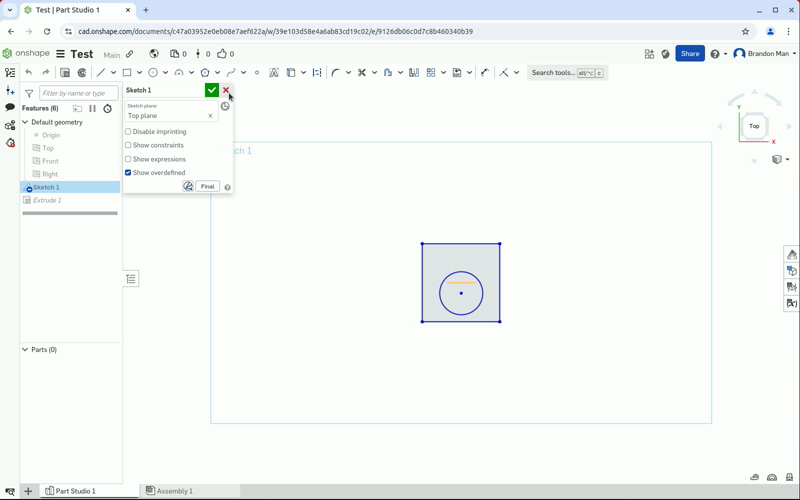
click(229, 92)
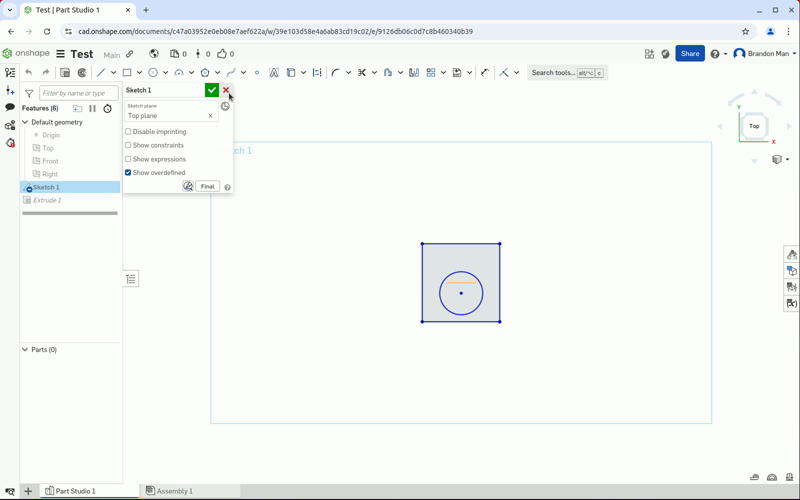
key(shift+s)
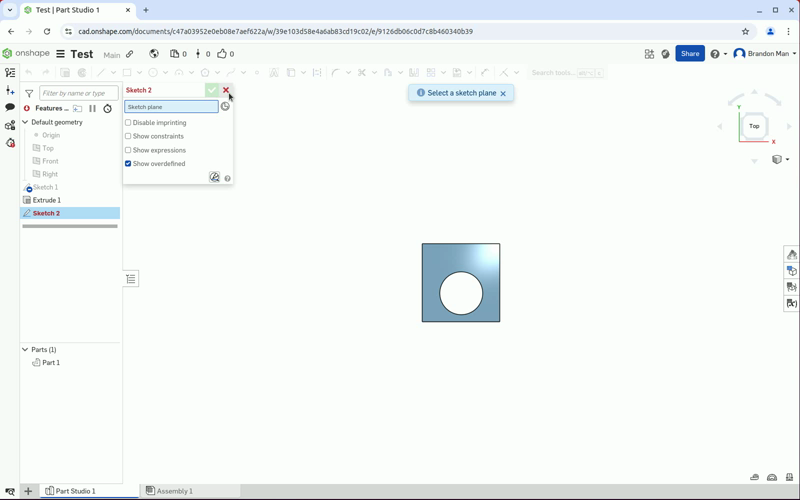
mouse_move(73, 150)
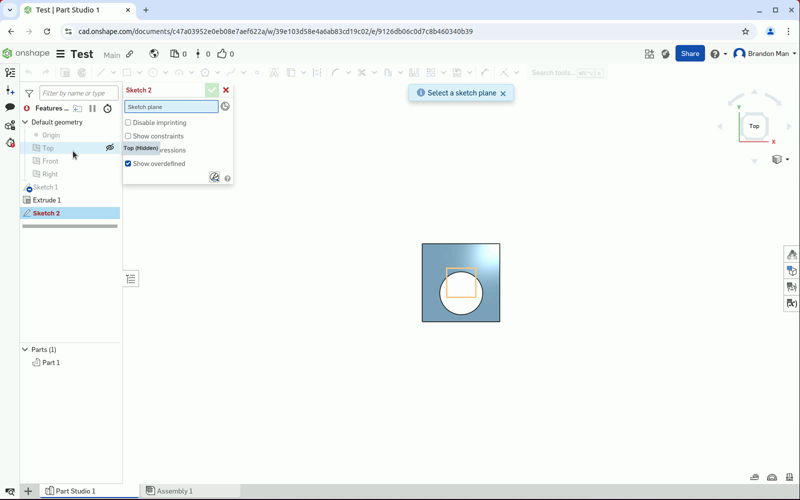
click(73, 150)
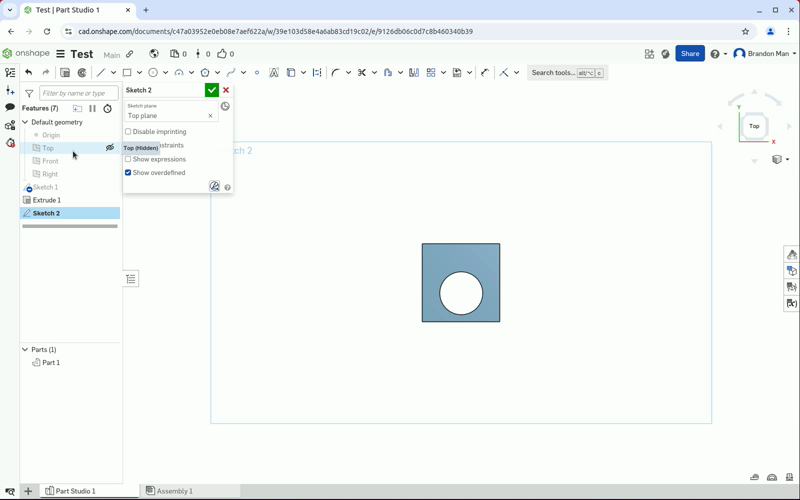
mouse_move(73, 352)
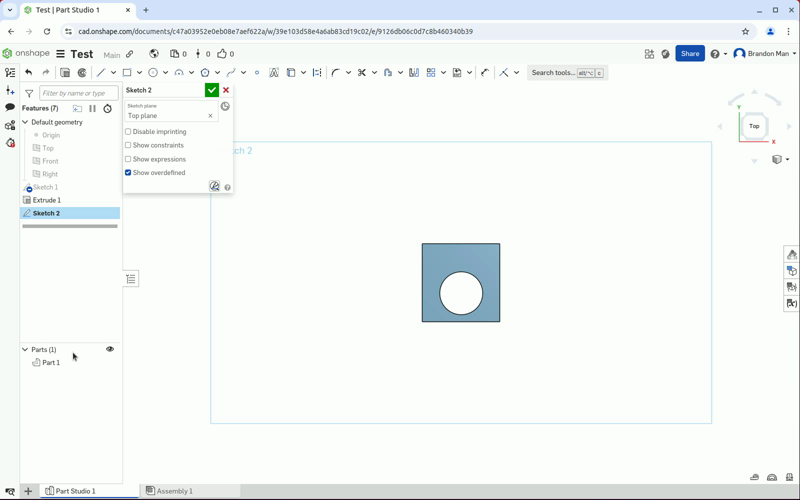
key(y)
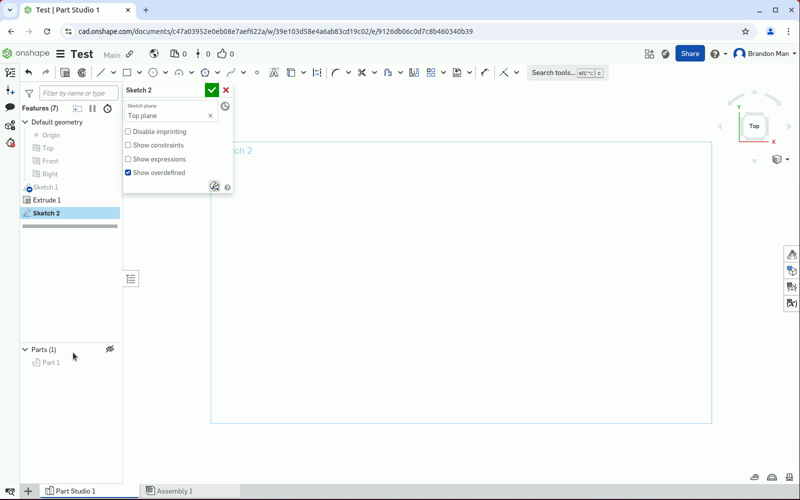
key(l)
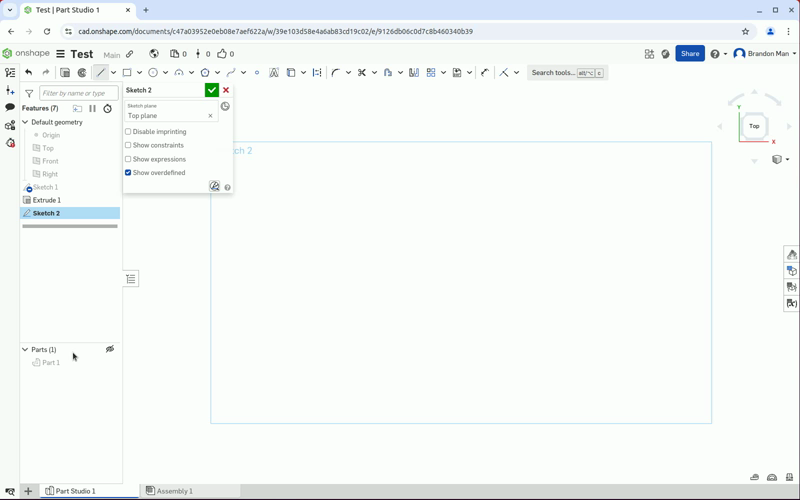
key_down(shift)
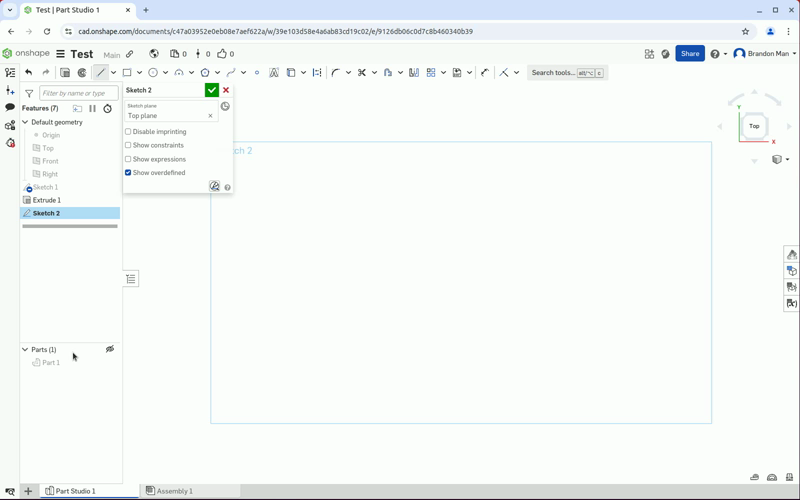
mouse_move(422, 349)
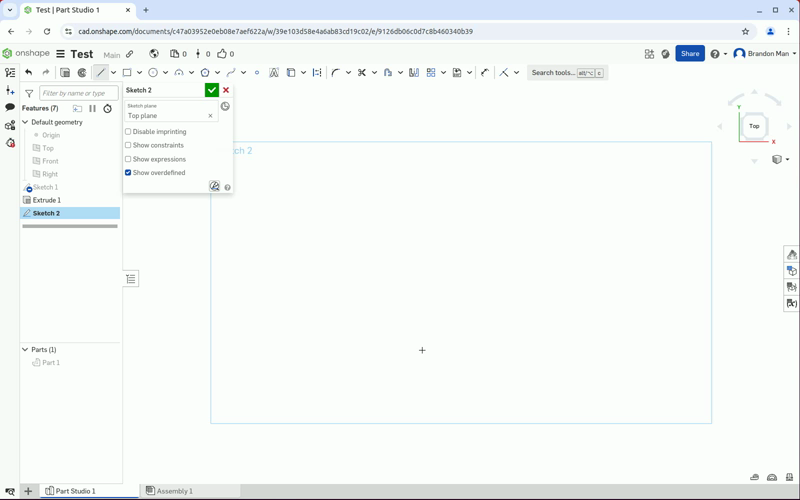
click(422, 349)
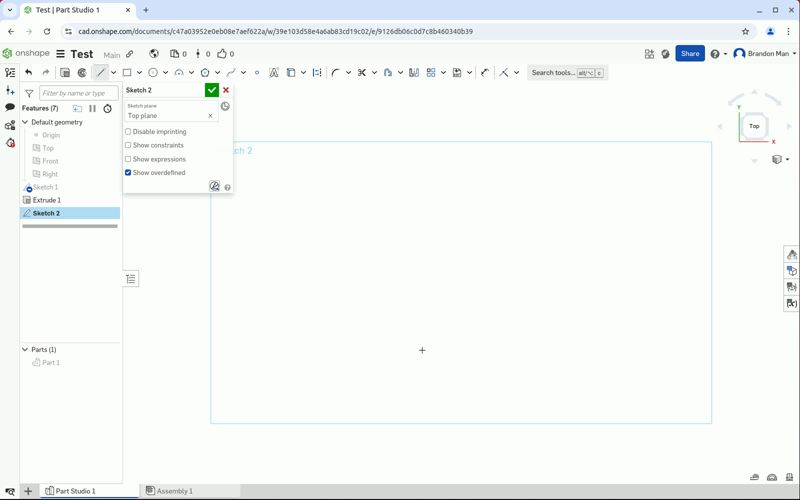
key_up(shift)
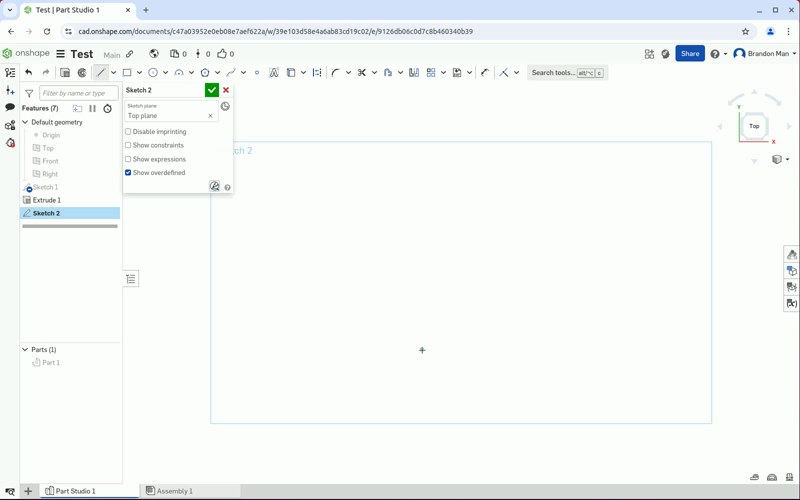
key_down(shift)
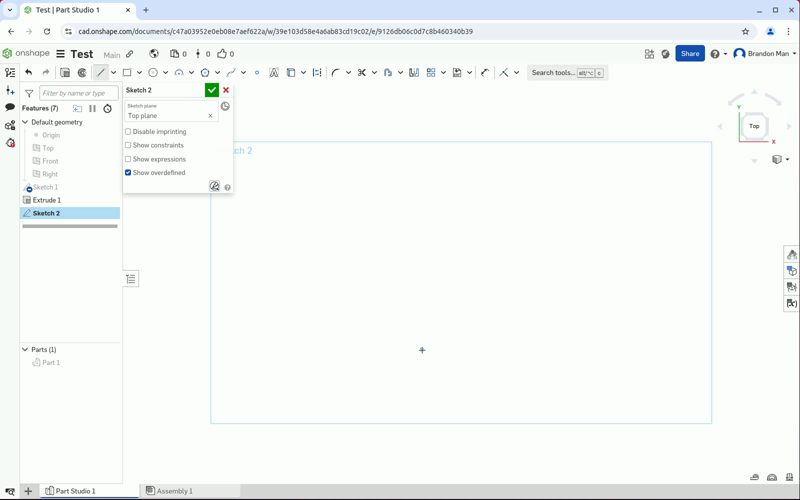
mouse_move(499, 349)
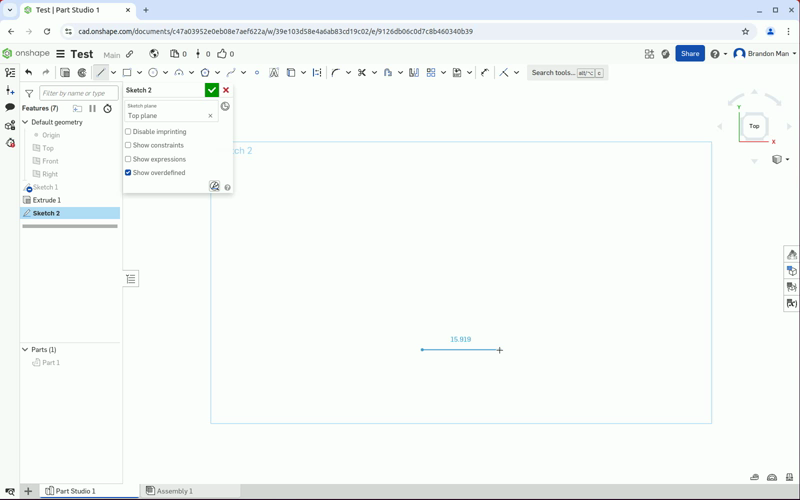
click(499, 349)
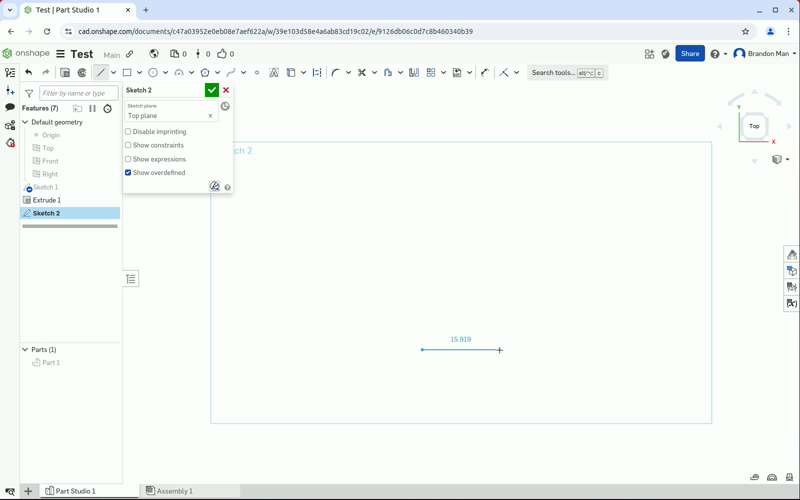
key_up(shift)
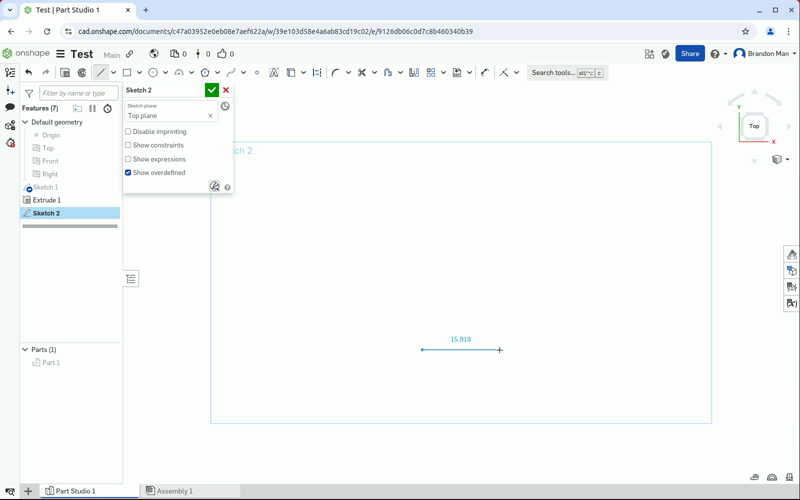
key_down(shift)
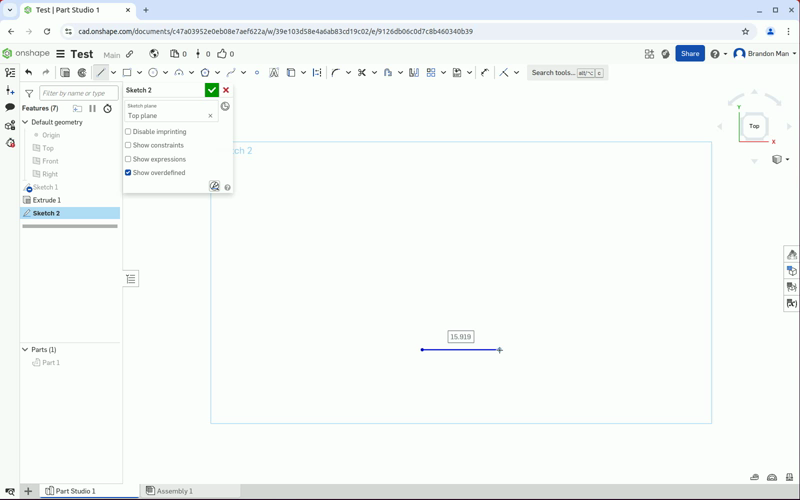
mouse_move(529, 349)
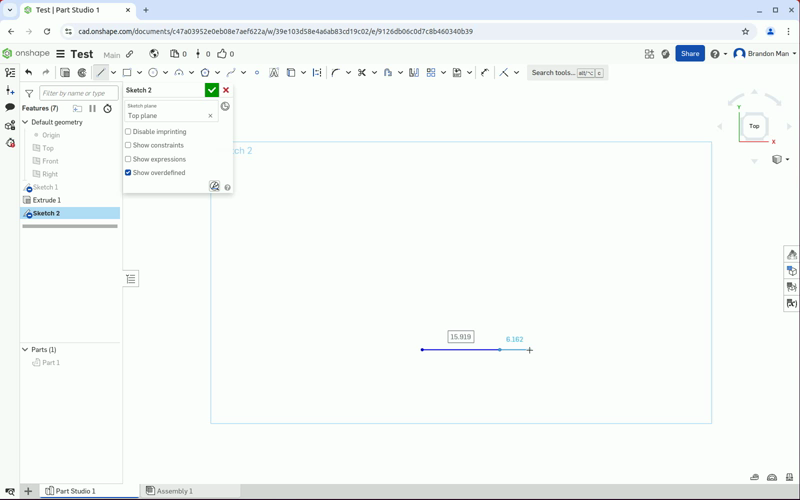
mouse_move(499, 321)
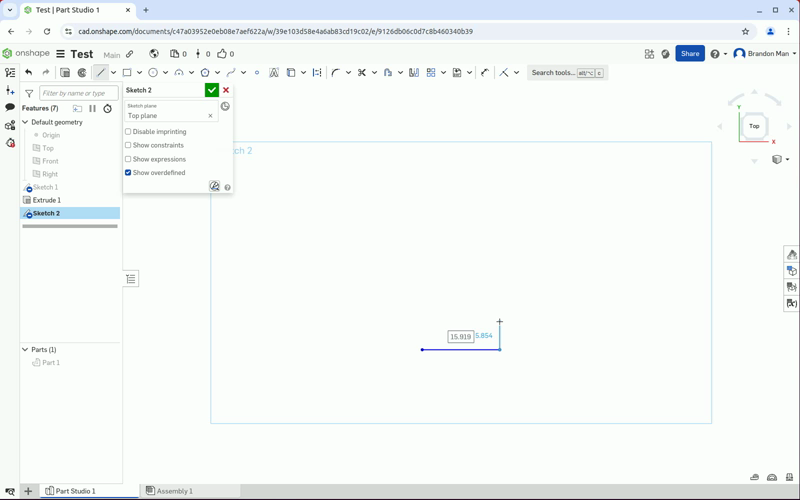
click(499, 321)
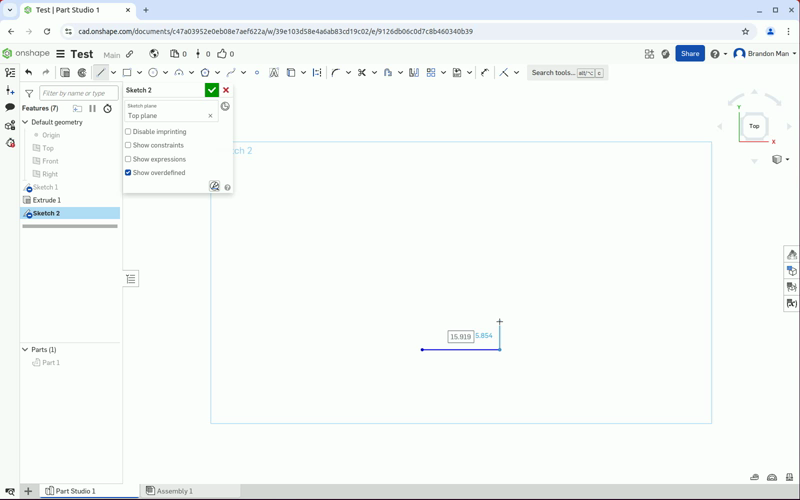
key_up(shift)
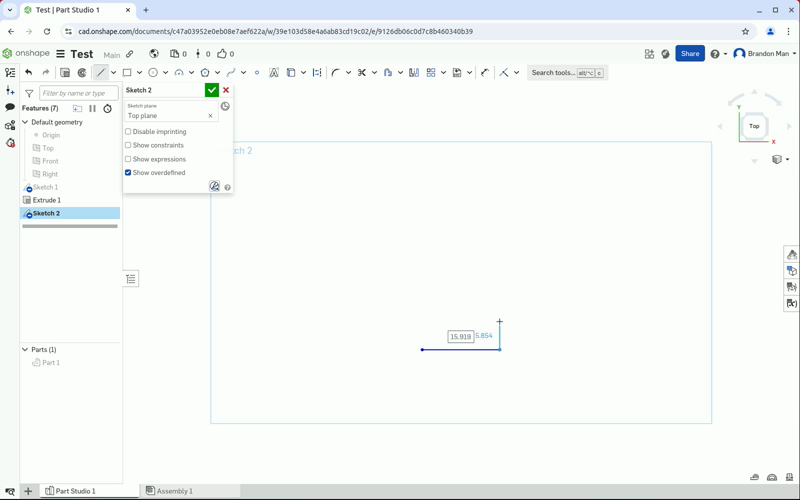
key_down(shift)
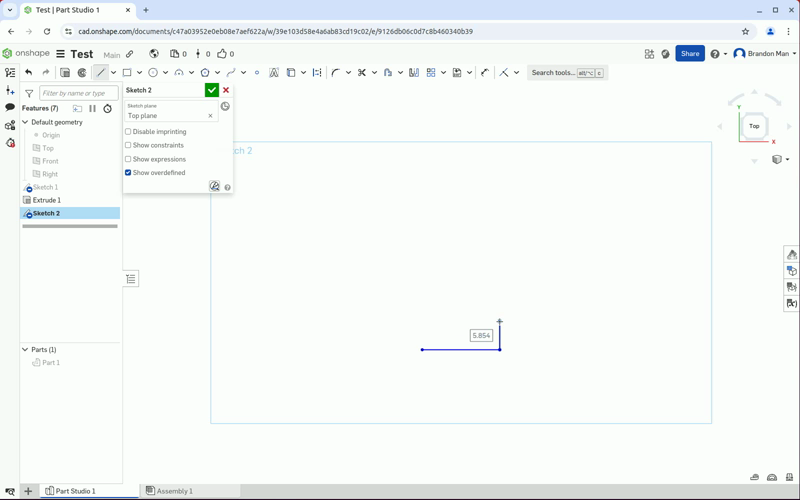
mouse_move(422, 321)
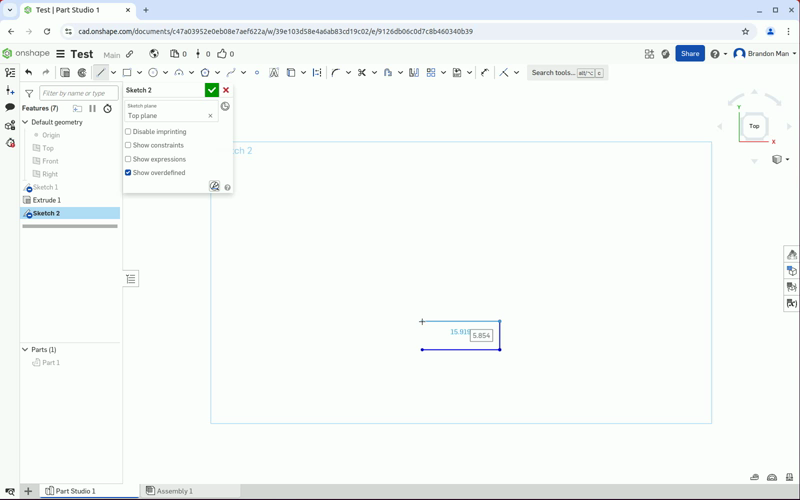
click(422, 321)
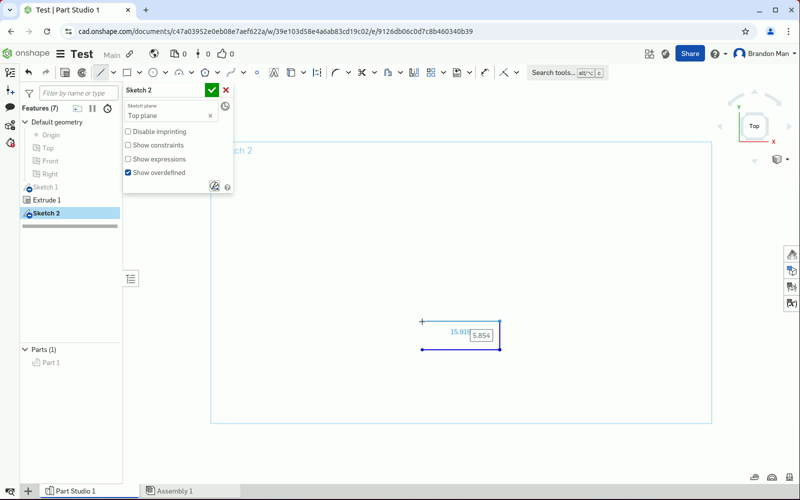
key_up(shift)
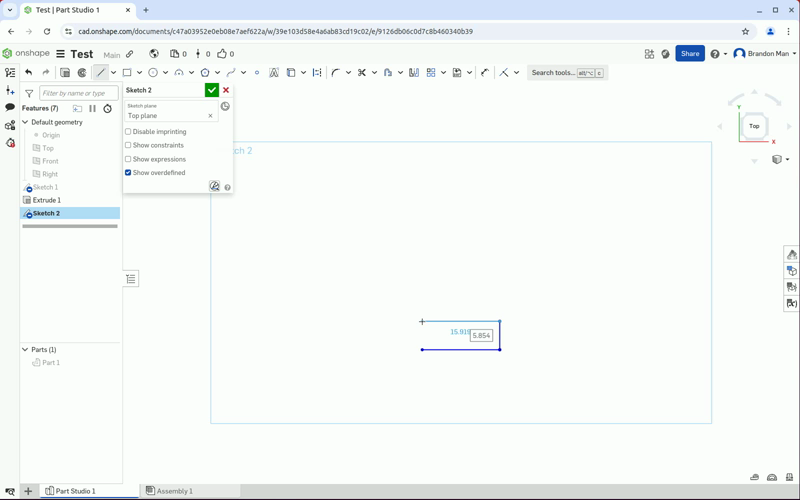
mouse_move(452, 321)
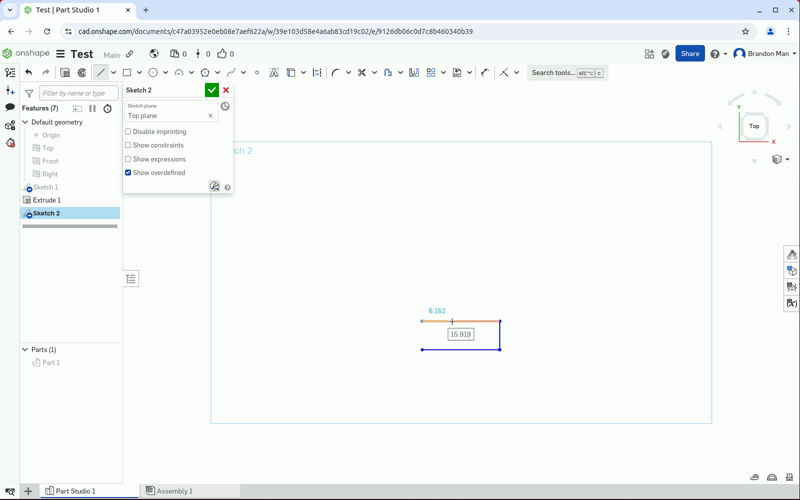
key_down(shift)
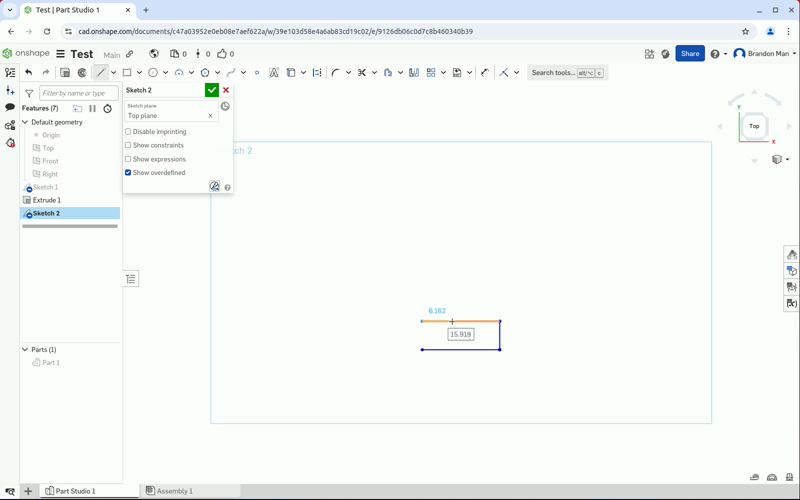
mouse_move(422, 349)
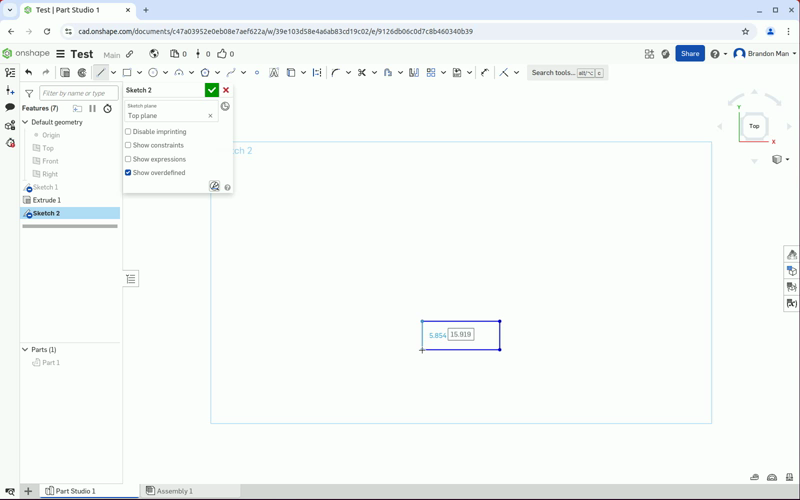
key_up(shift)
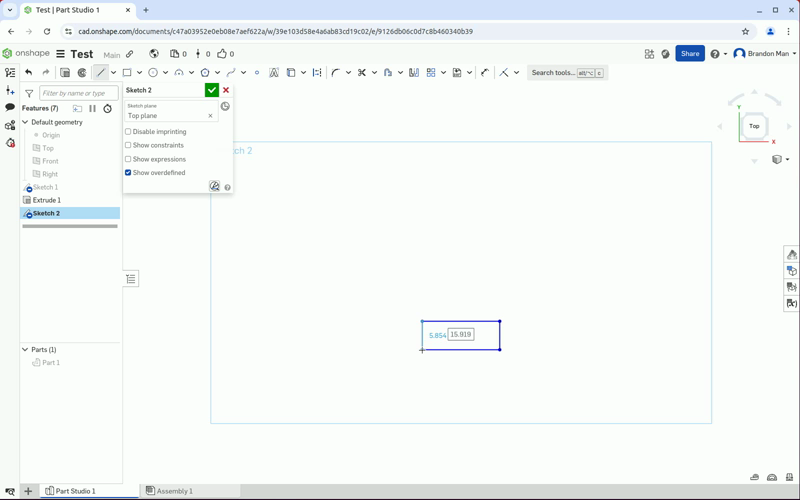
click(422, 349)
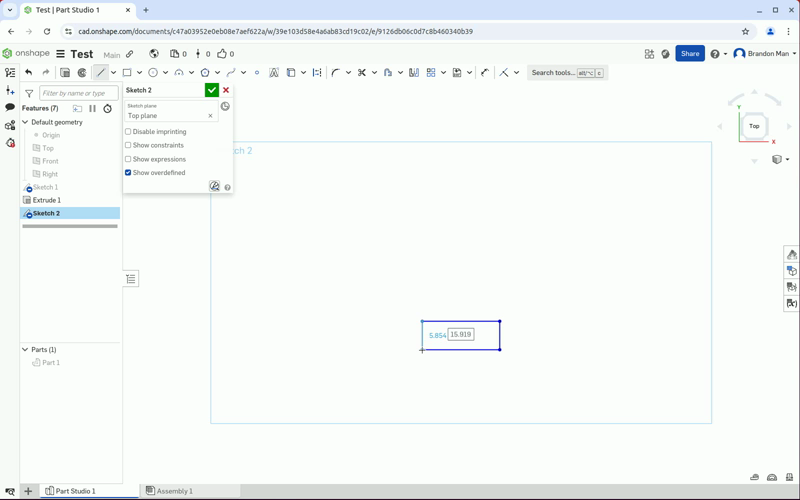
key(esc)
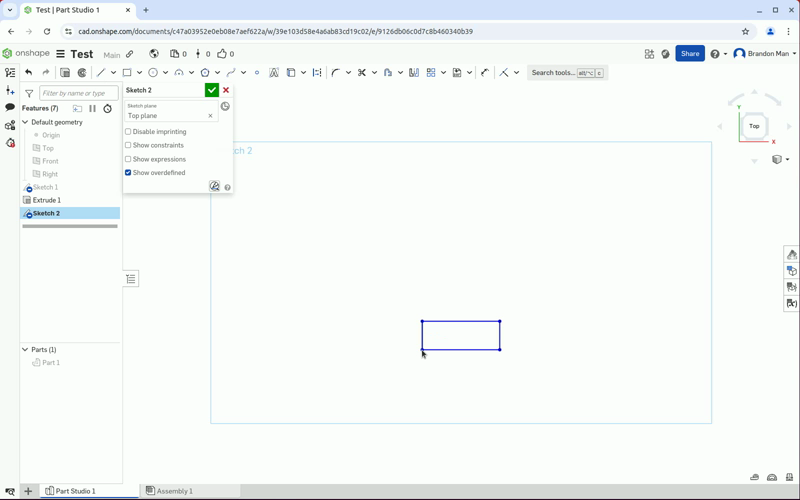
mouse_move(486, 328)
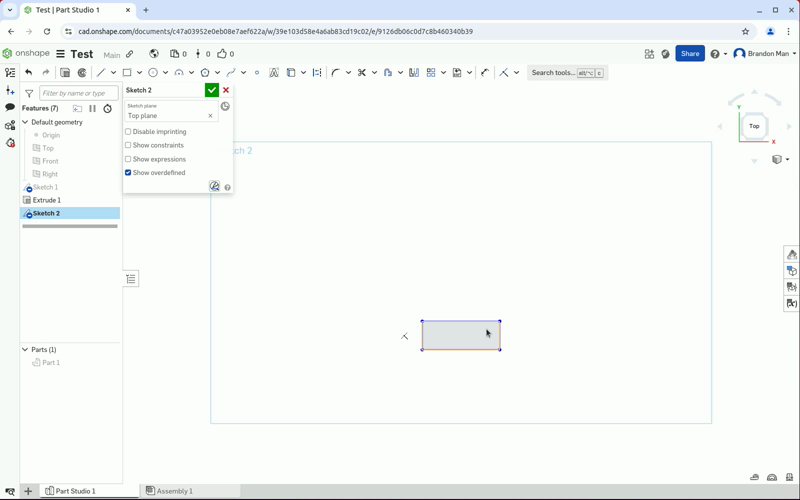
click(486, 328)
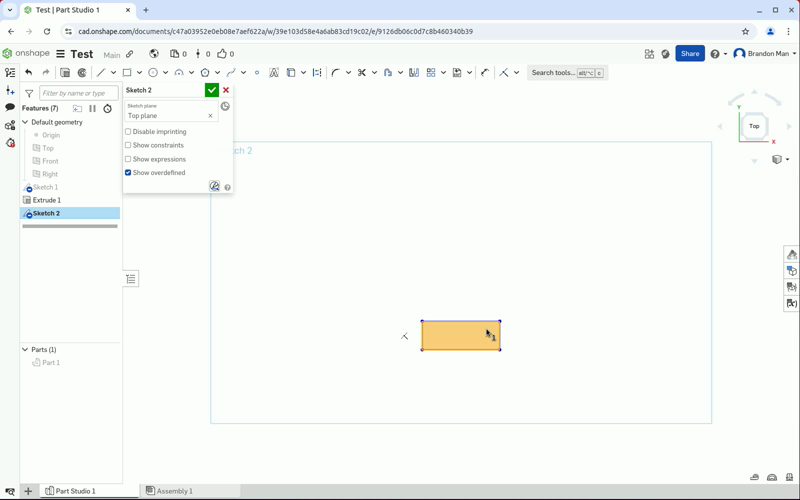
mouse_move(73, 352)
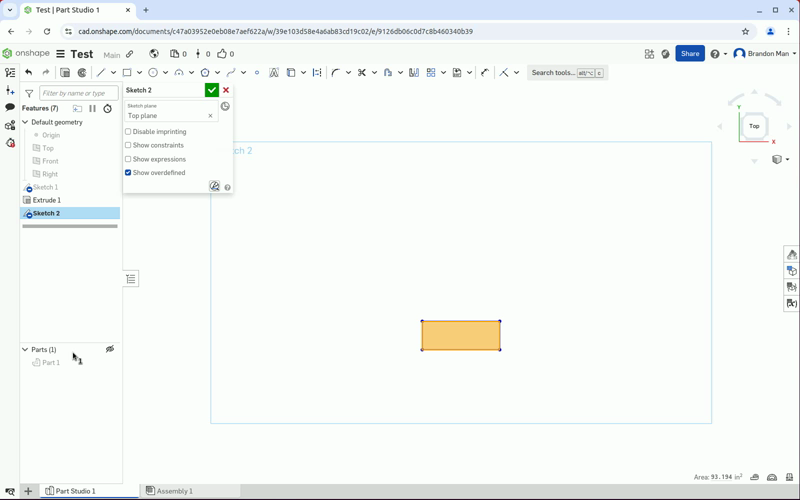
key(shift+y)
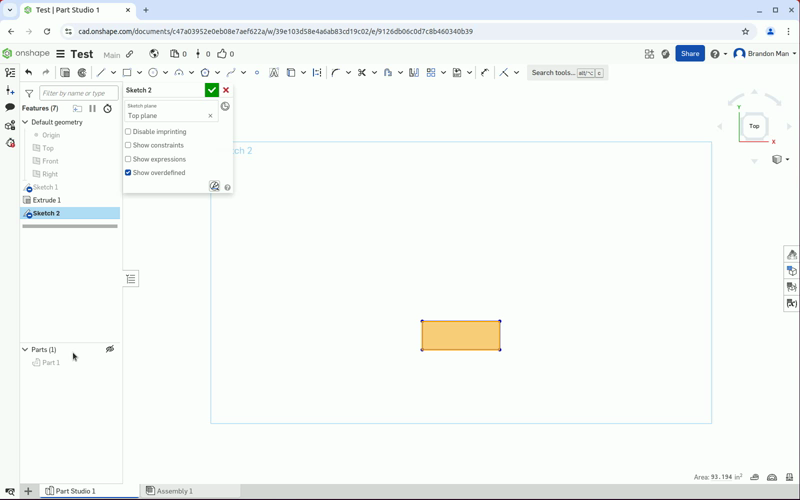
key(shift+e)
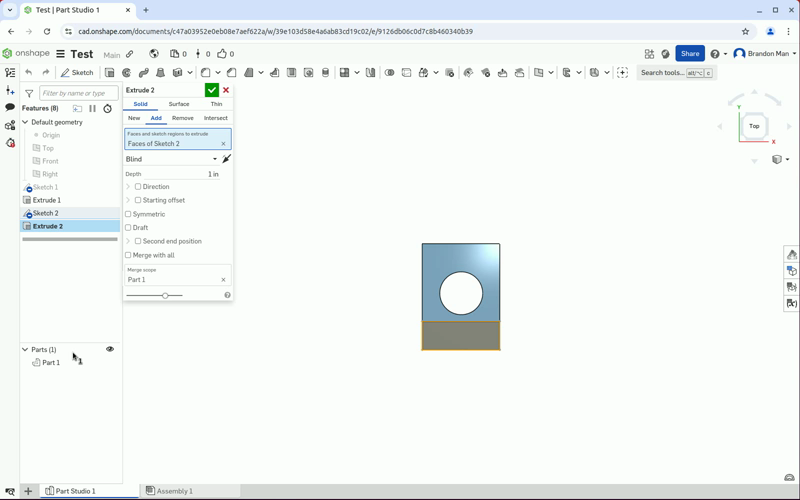
mouse_move(143, 106)
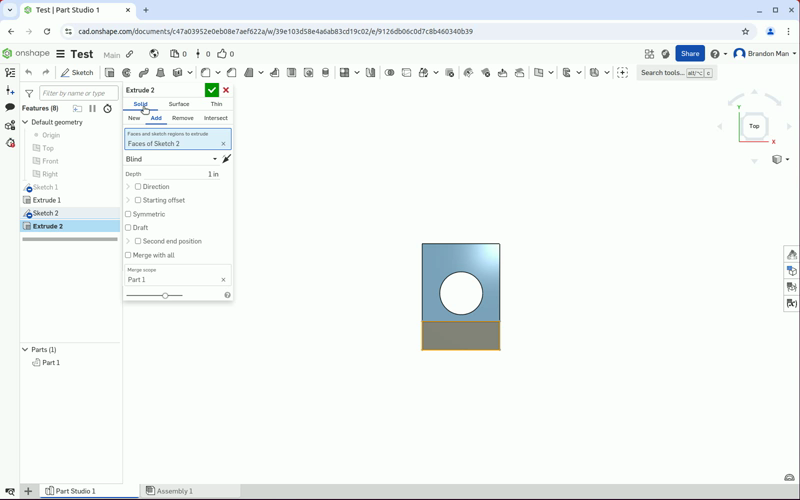
click(143, 106)
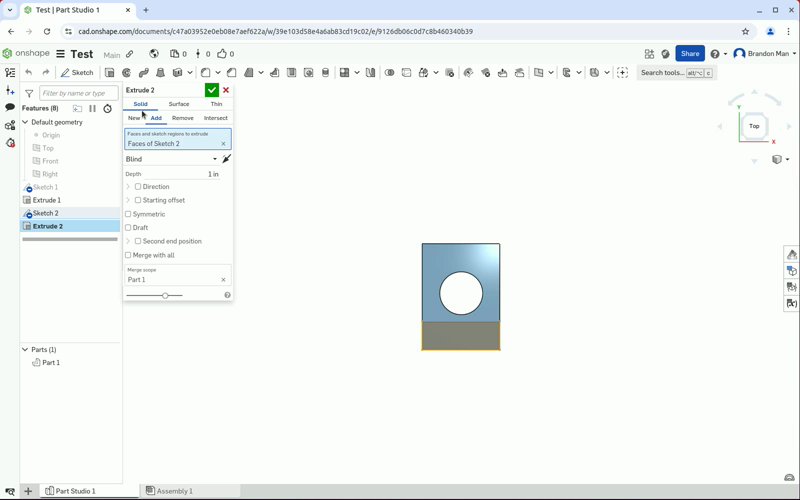
mouse_move(137, 120)
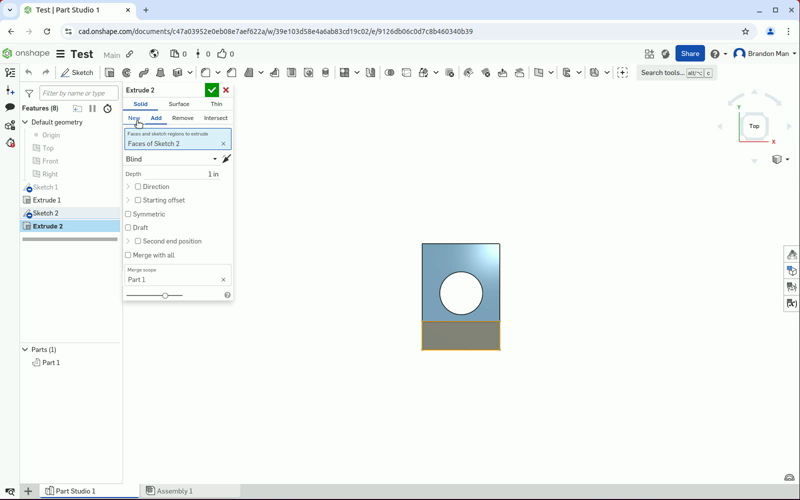
click(137, 120)
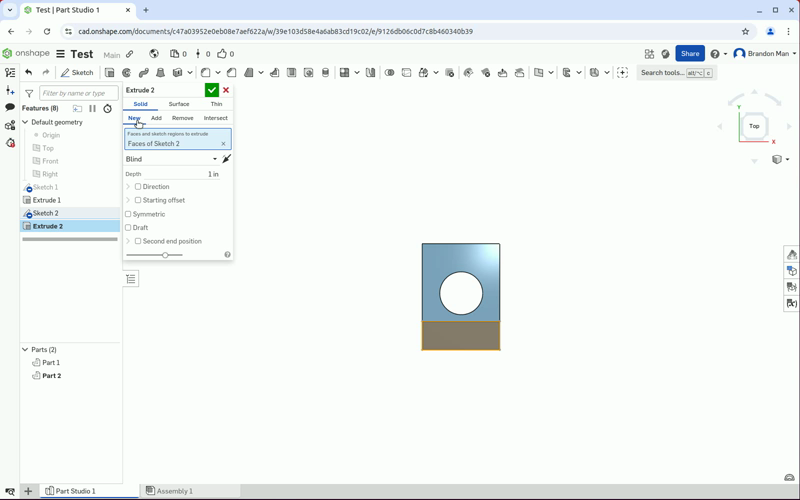
key(tab, 4)
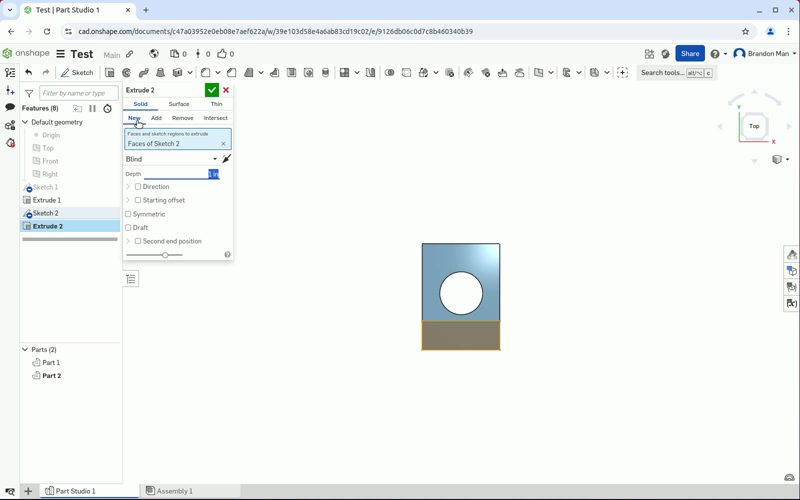
text(8.666)
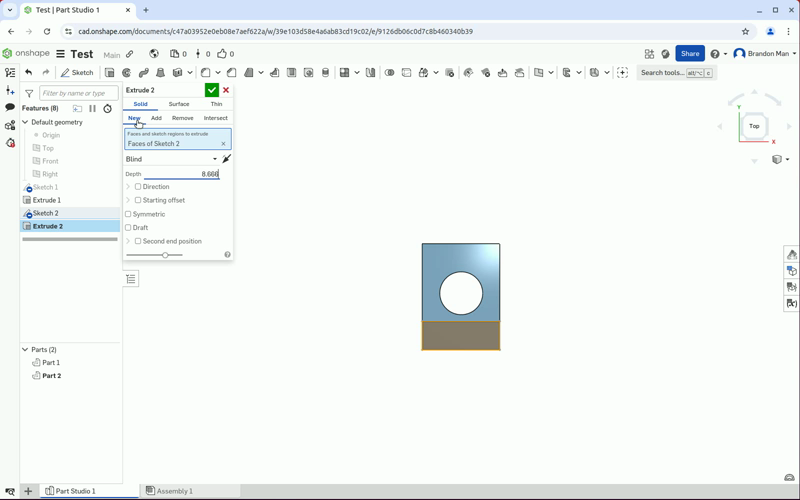
key(enter)
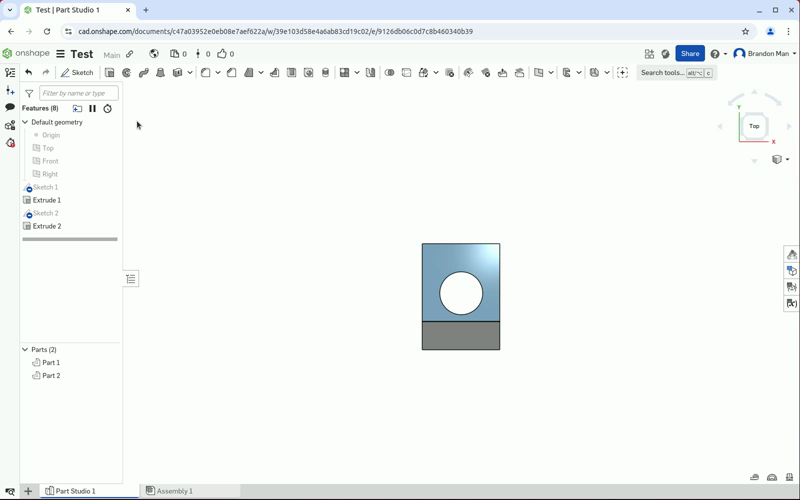
key(shift+h)
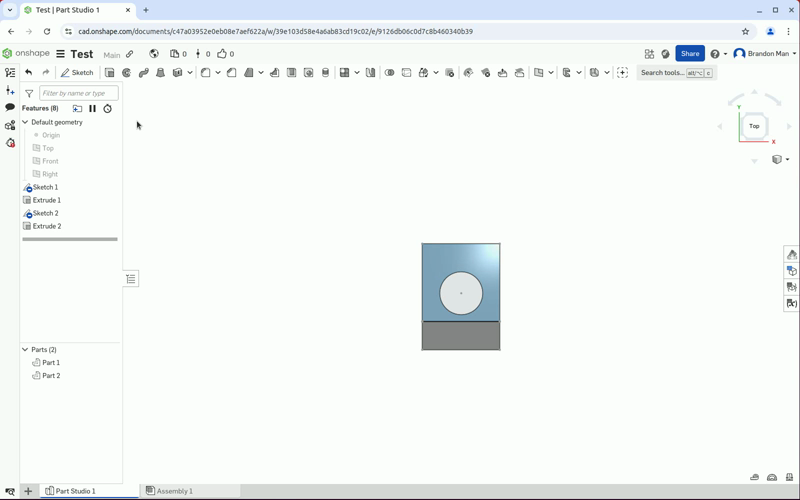
key(shift+h)
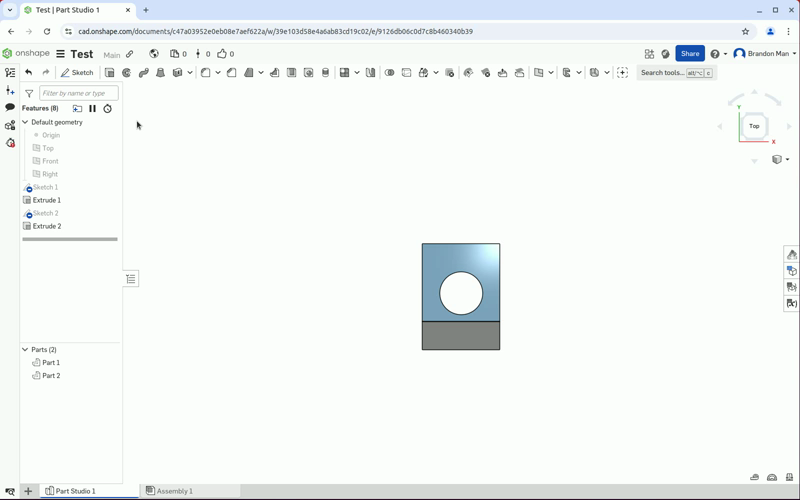
mouse_move(73, 189)
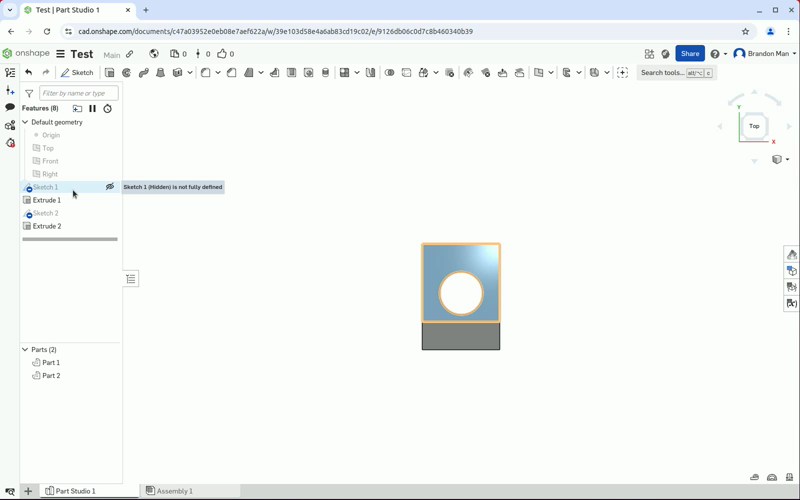
click(73, 189)
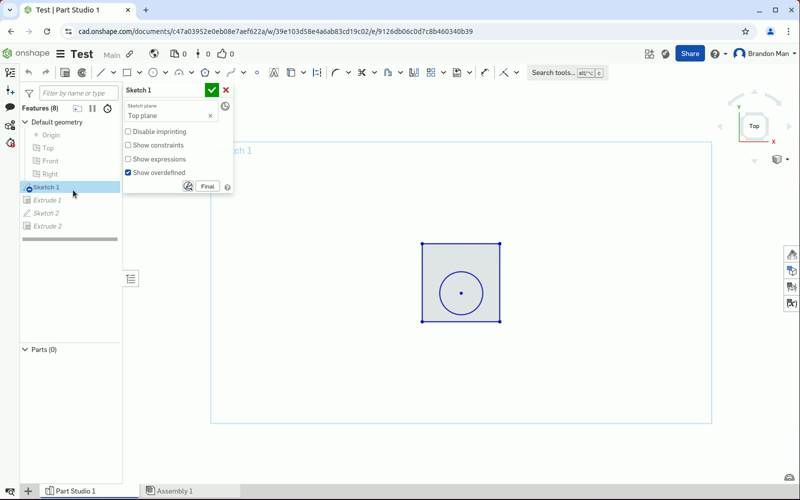
mouse_move(229, 92)
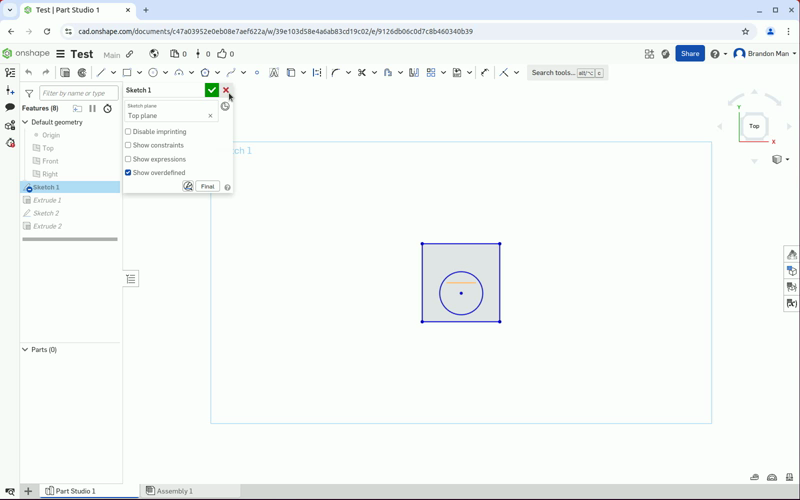
click(229, 92)
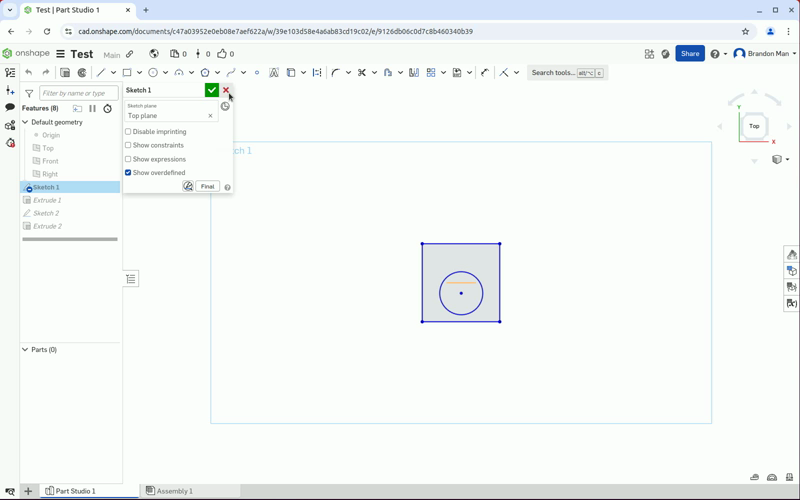
key(shift+s)
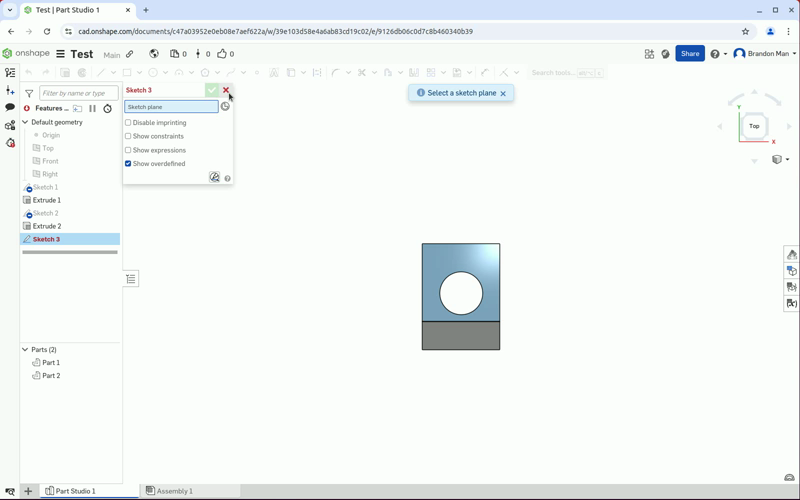
mouse_move(73, 150)
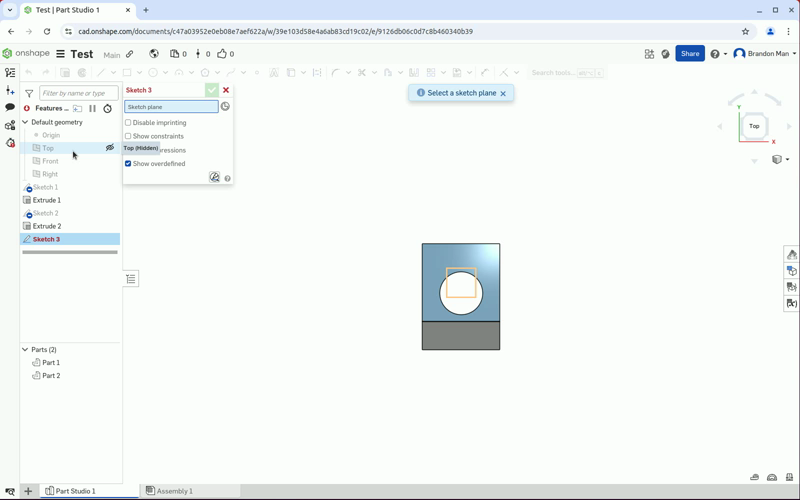
click(73, 150)
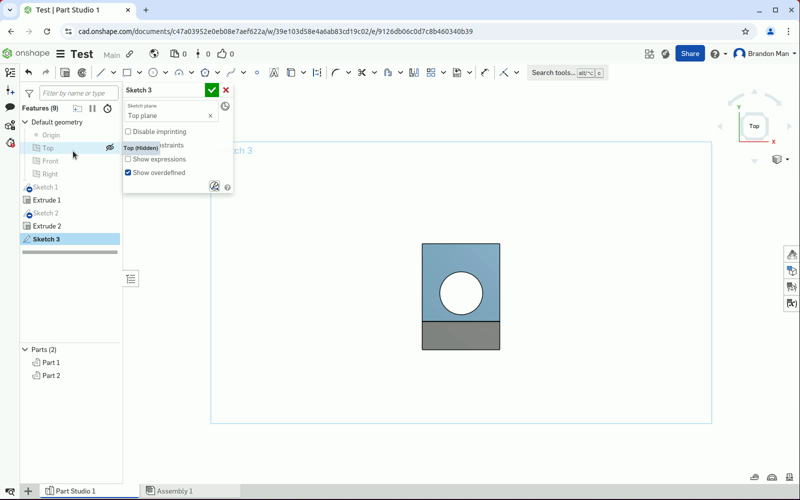
mouse_move(73, 352)
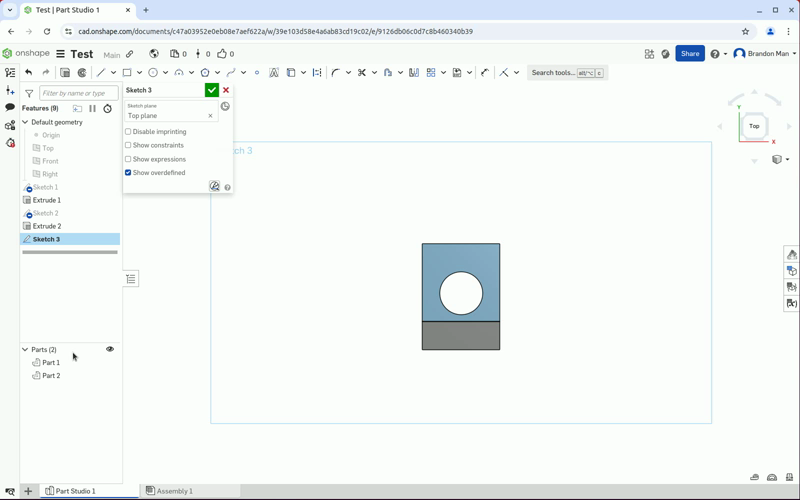
key(y)
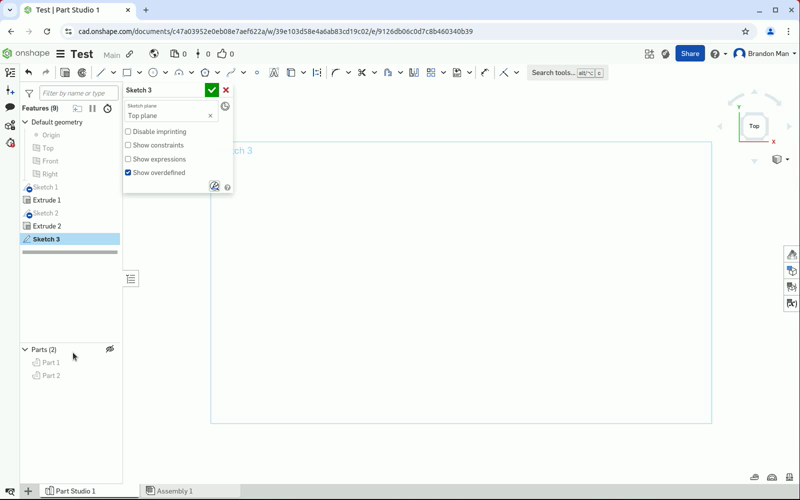
key(l)
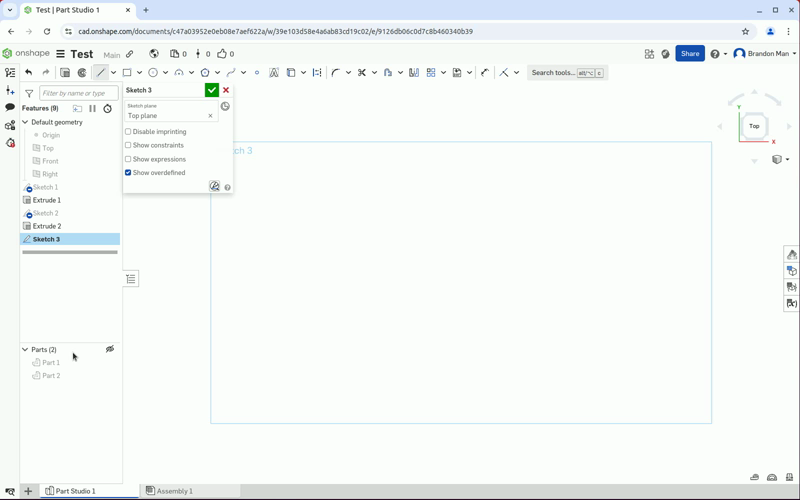
key_down(shift)
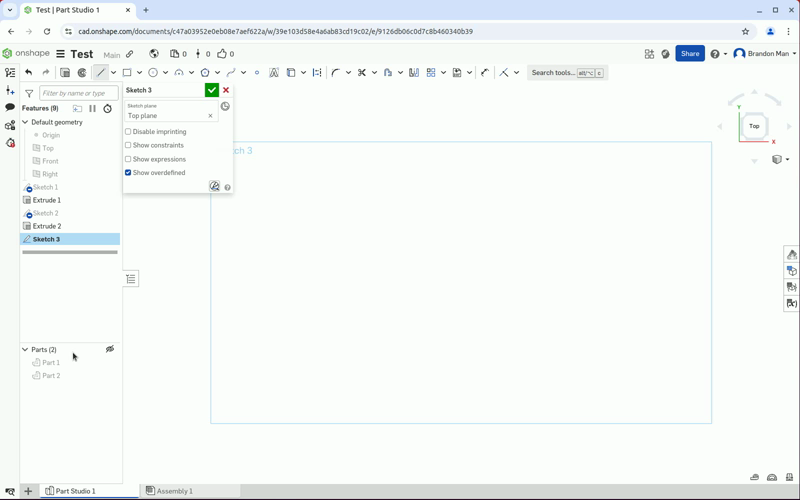
mouse_move(422, 349)
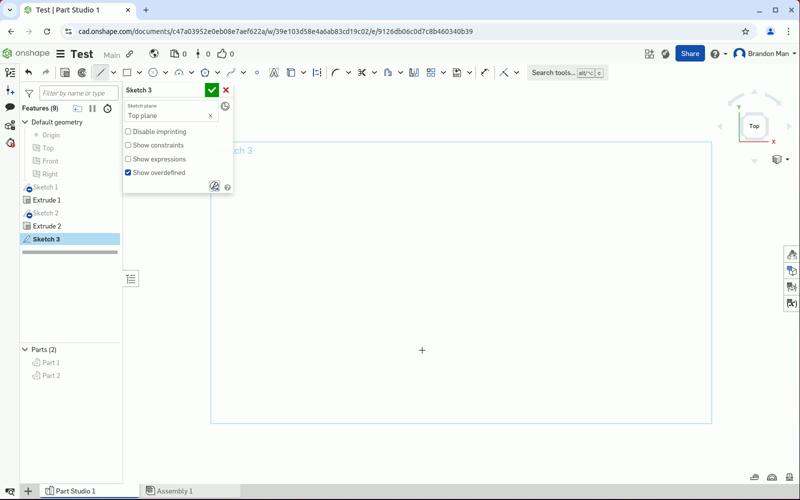
click(422, 349)
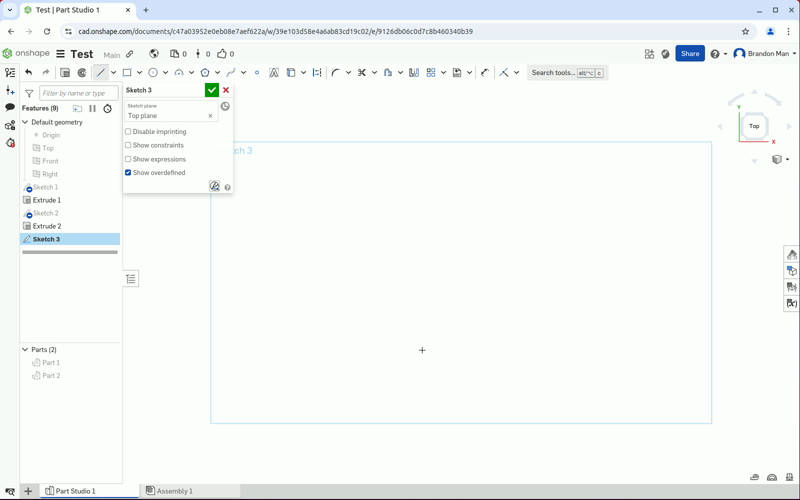
key_up(shift)
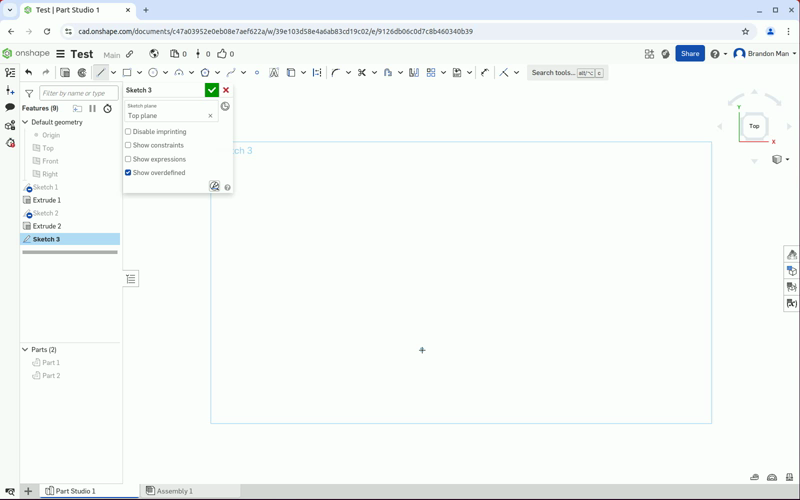
key_down(shift)
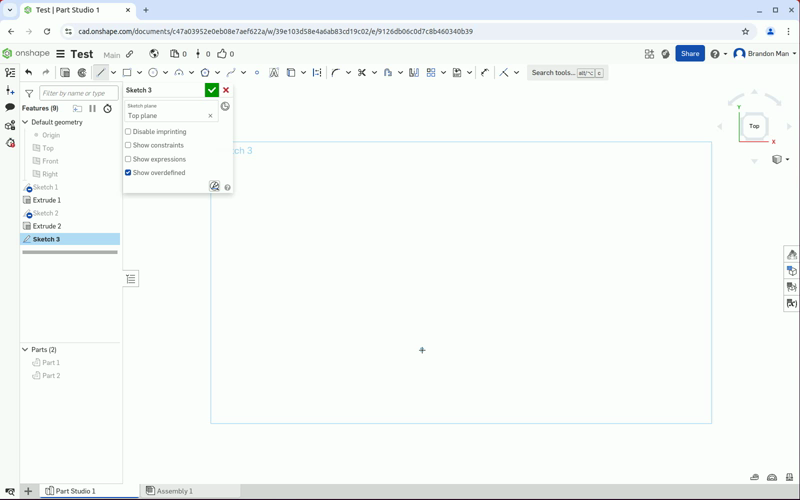
mouse_move(499, 349)
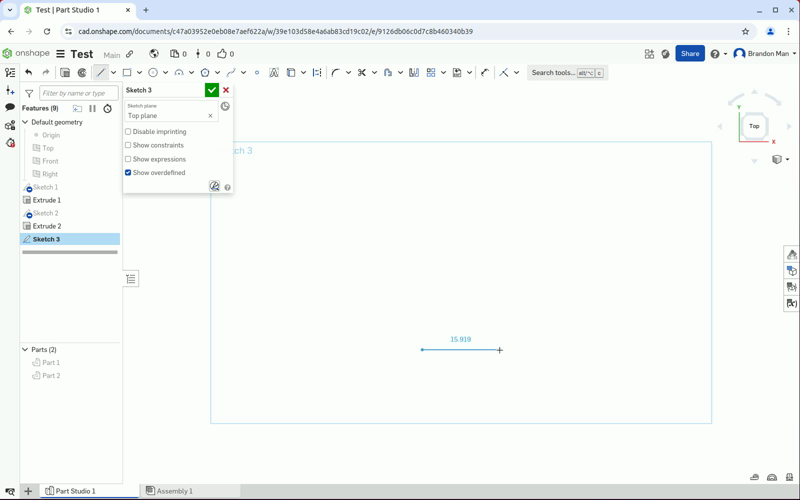
click(499, 349)
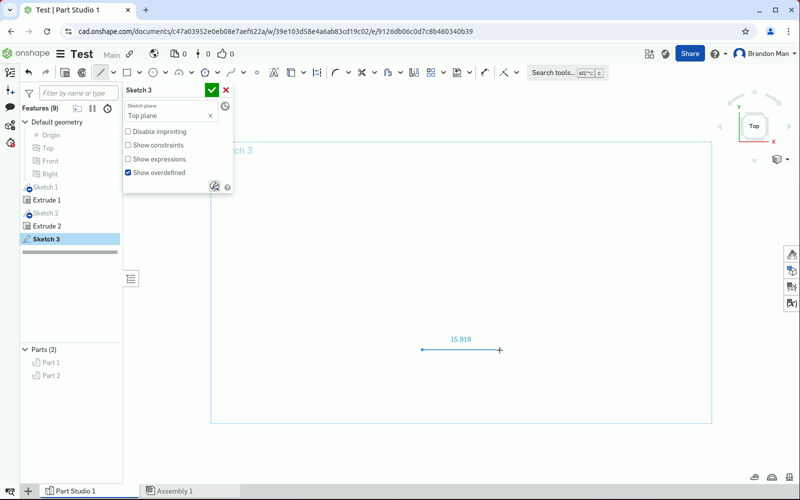
key_up(shift)
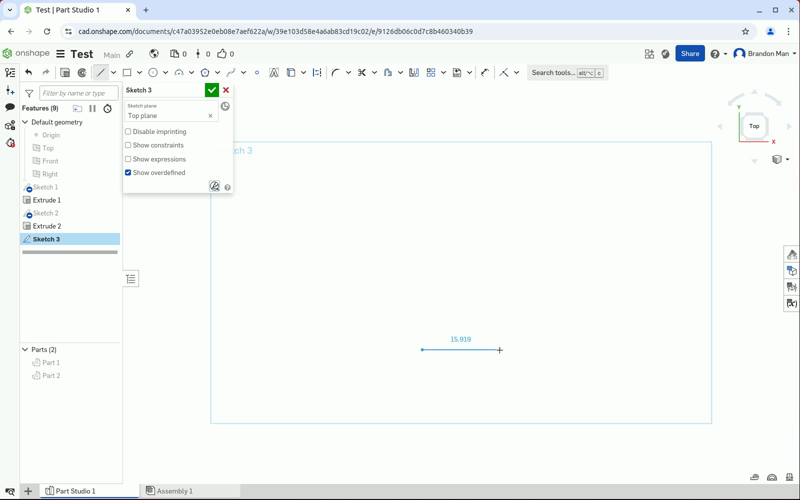
key_down(shift)
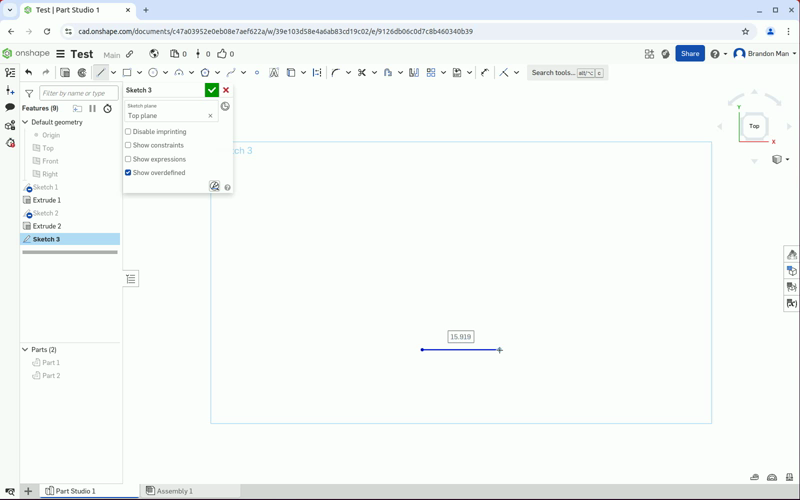
mouse_move(529, 349)
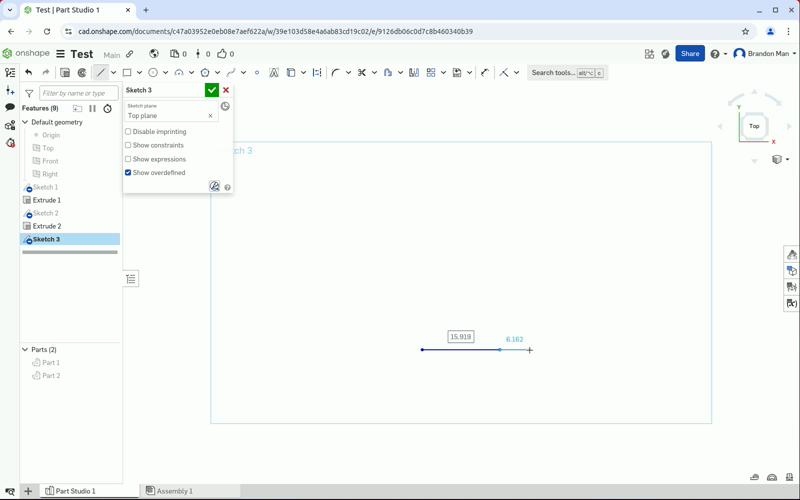
mouse_move(499, 321)
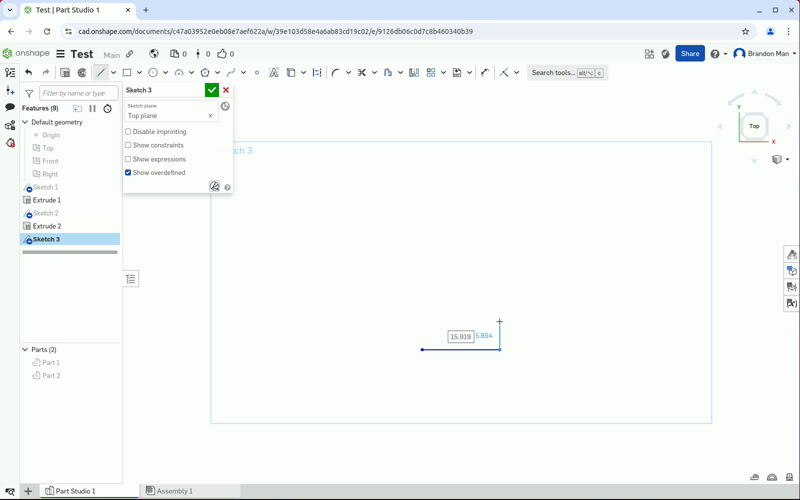
click(499, 321)
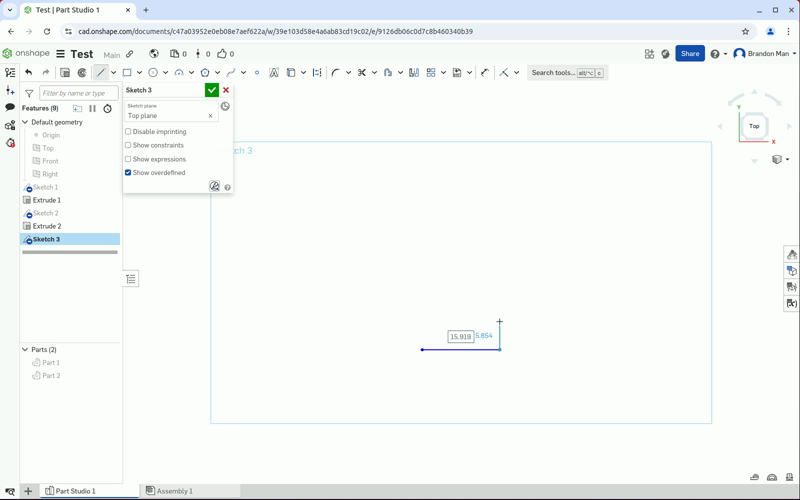
key_up(shift)
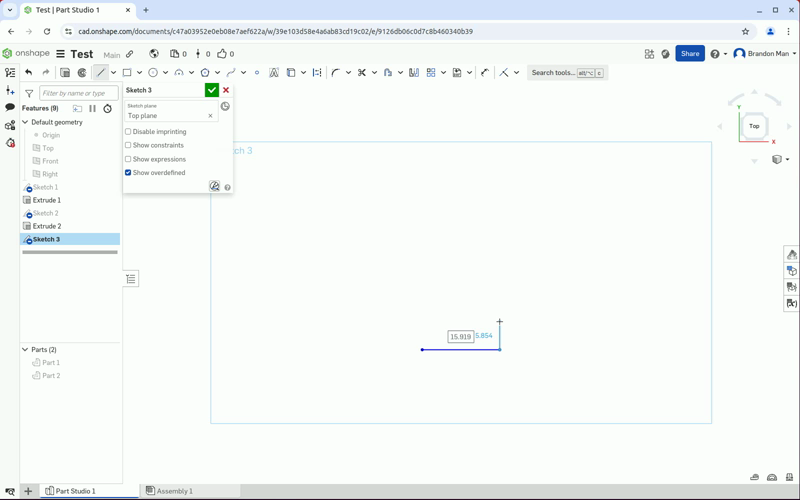
key_down(shift)
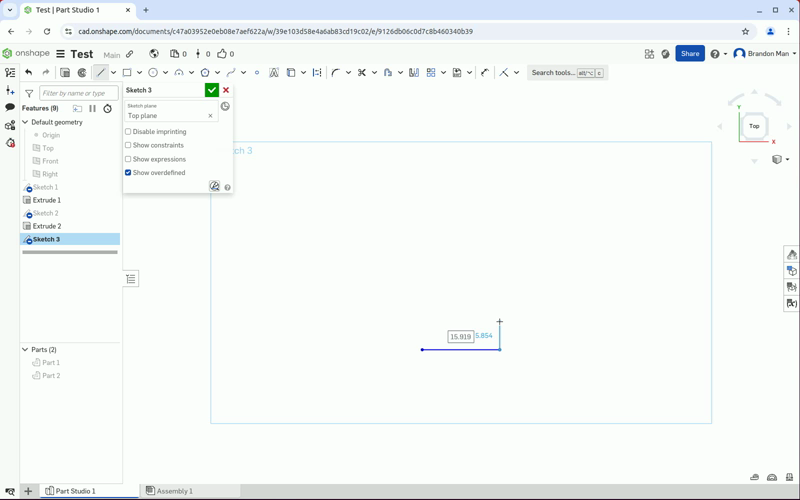
mouse_move(422, 321)
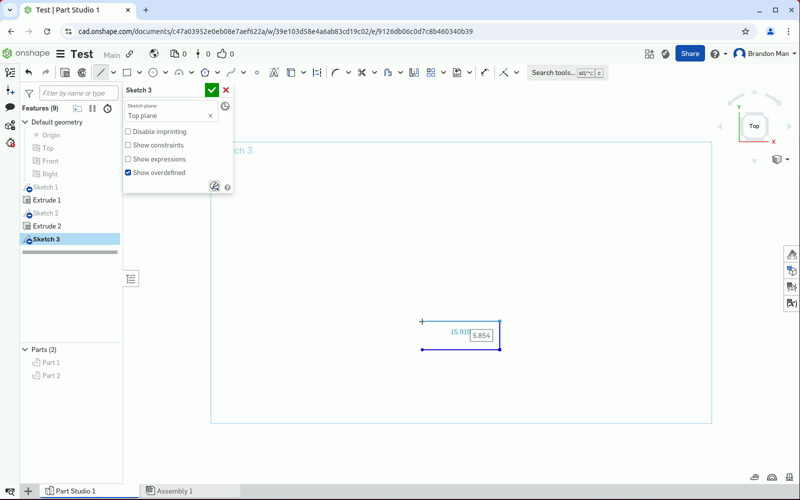
click(422, 321)
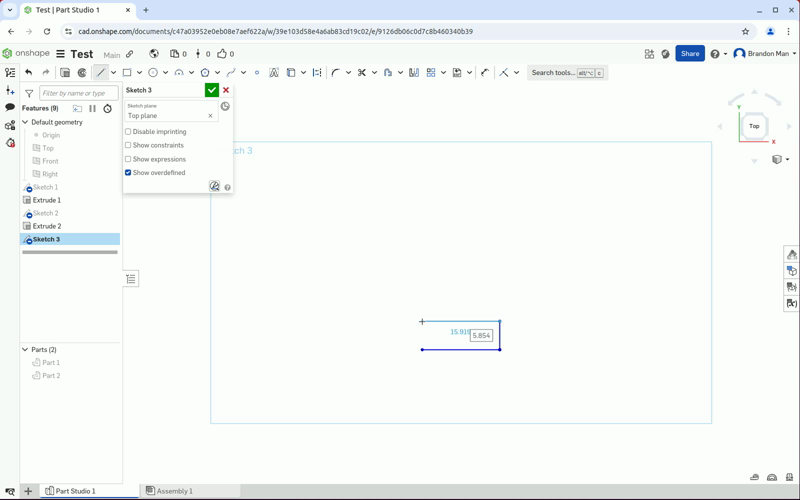
key_up(shift)
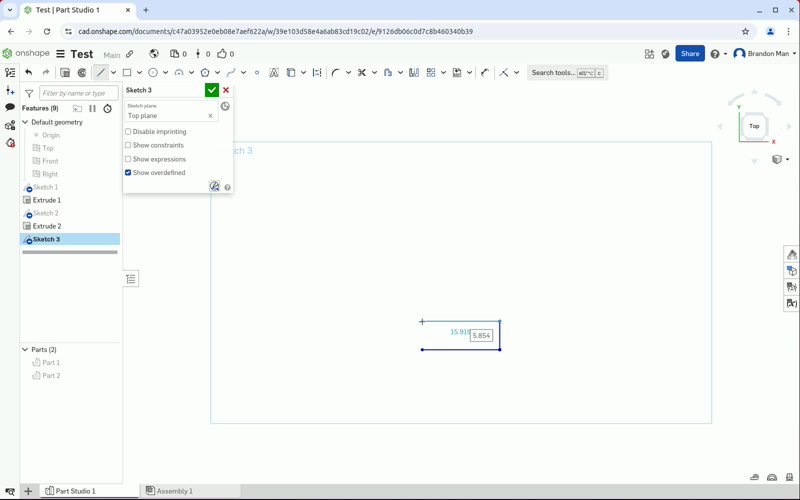
mouse_move(452, 321)
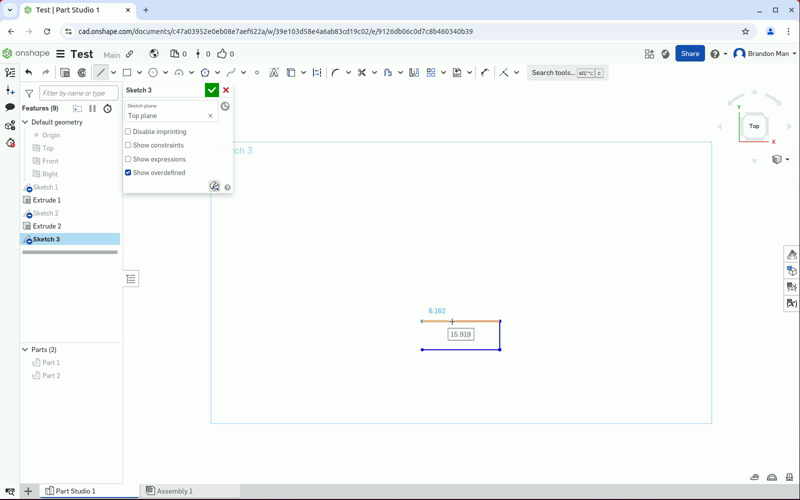
key_down(shift)
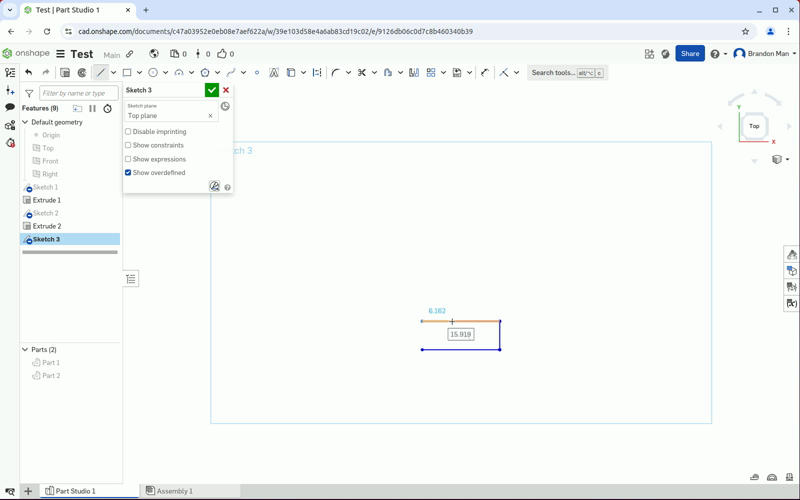
mouse_move(422, 349)
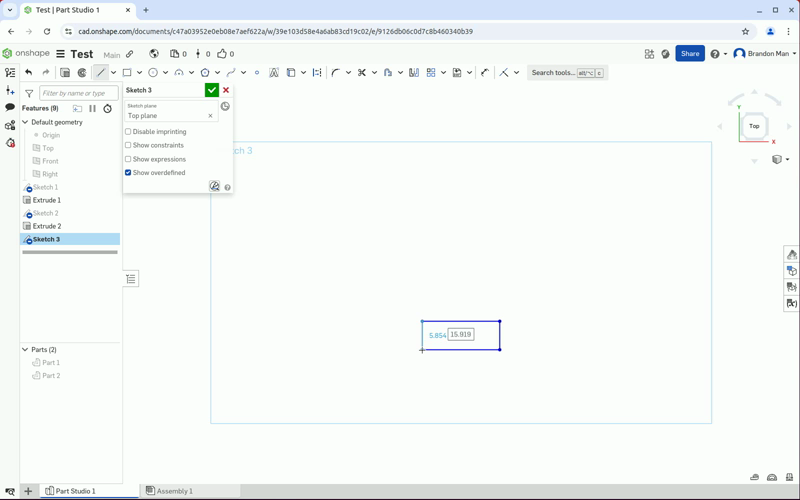
key_up(shift)
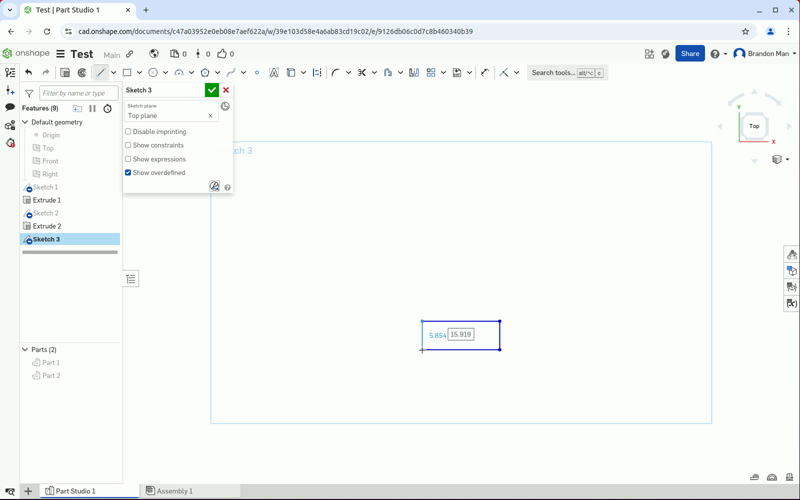
click(422, 349)
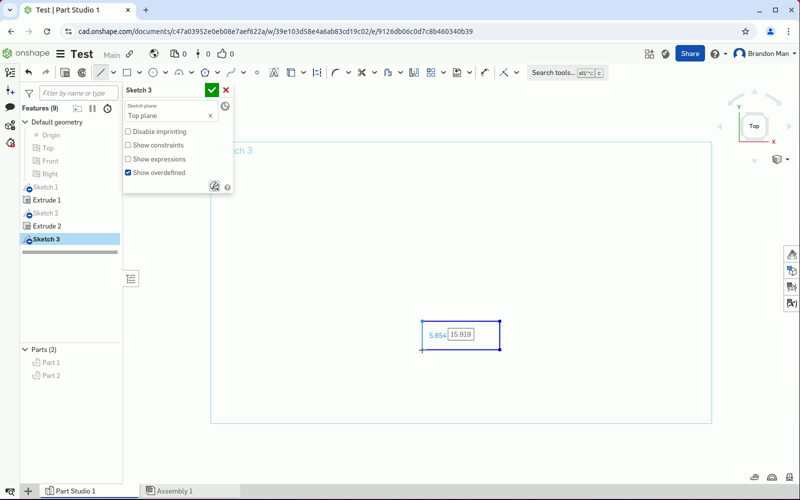
key(esc)
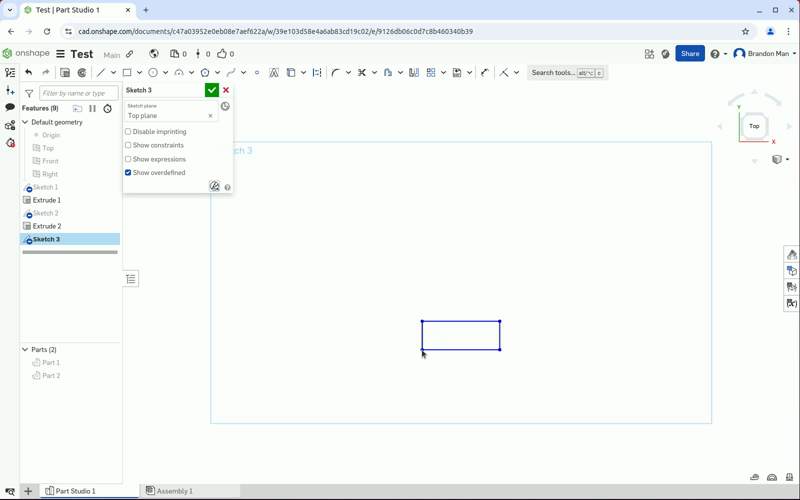
mouse_move(480, 340)
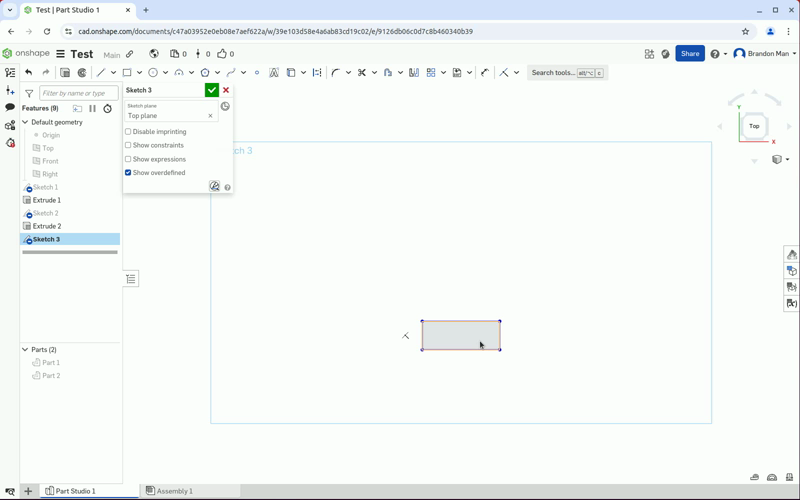
click(480, 340)
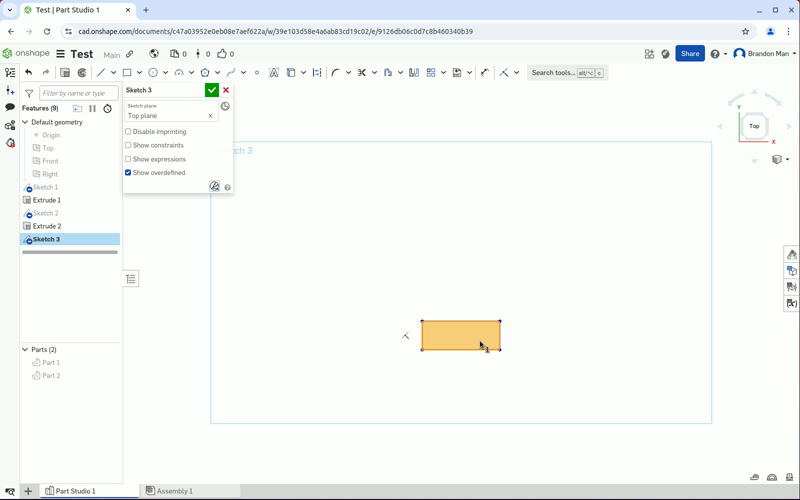
mouse_move(73, 352)
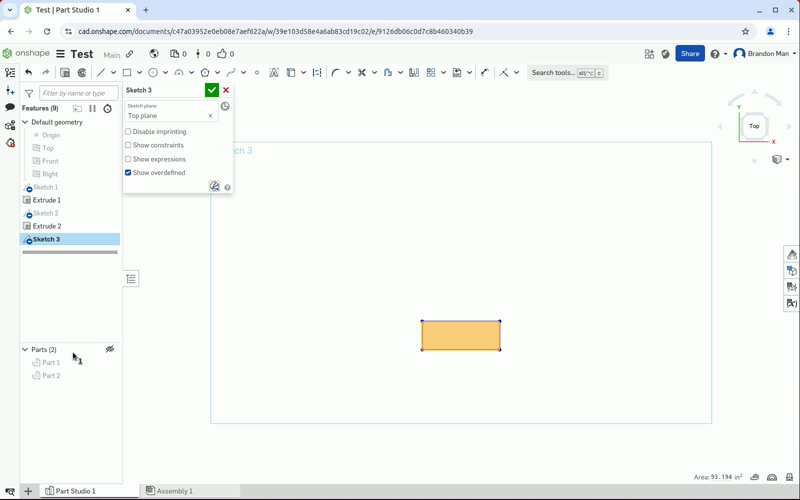
key(shift+y)
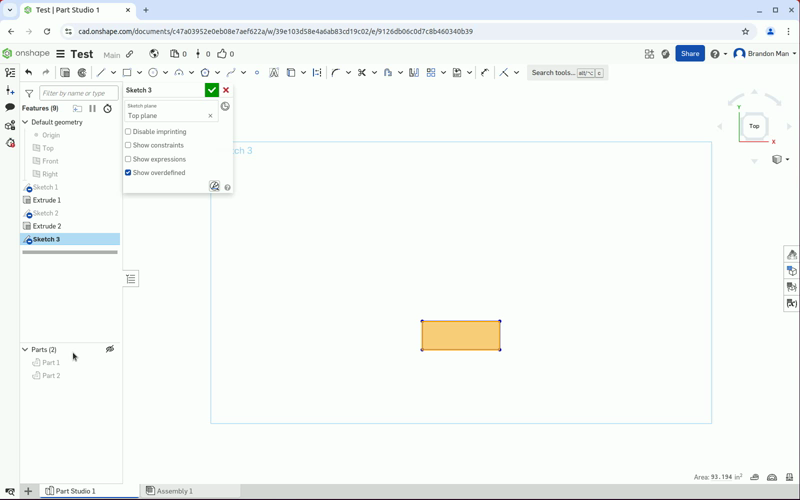
key(shift+e)
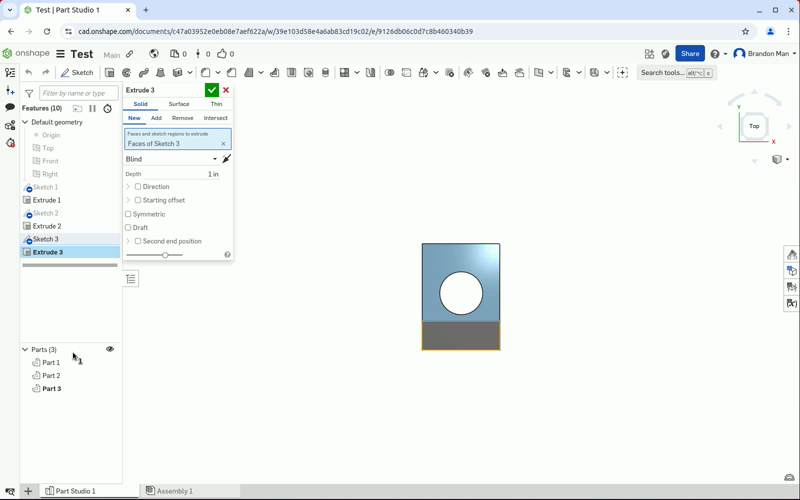
mouse_move(143, 106)
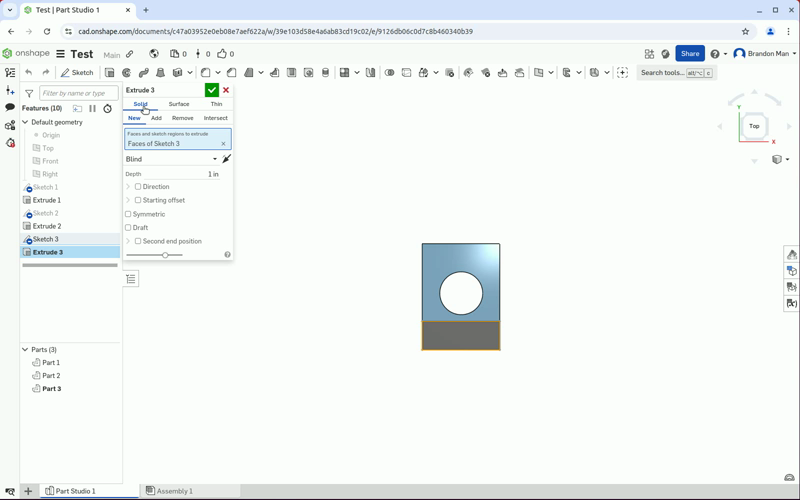
click(143, 106)
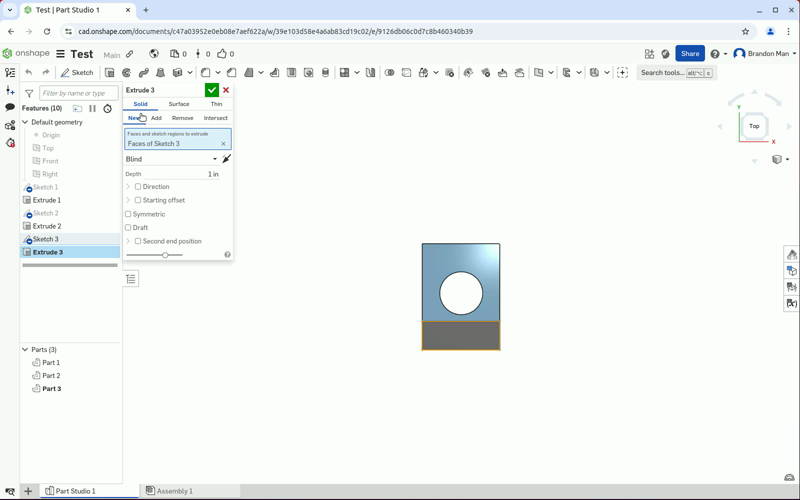
mouse_move(137, 120)
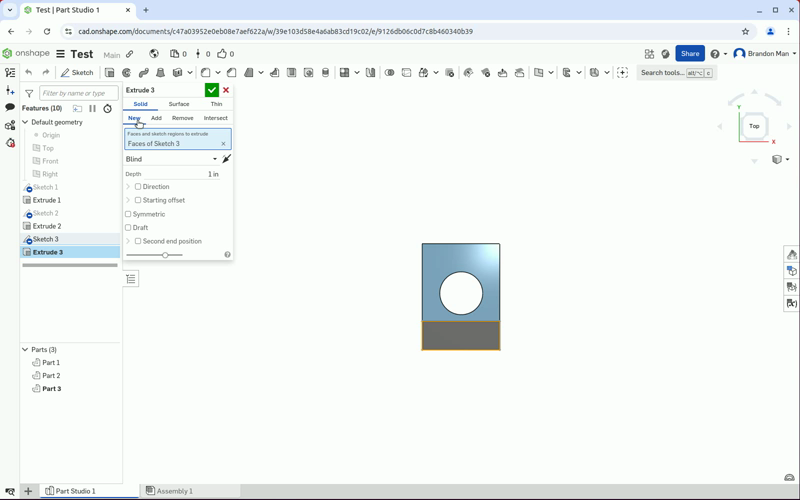
click(137, 120)
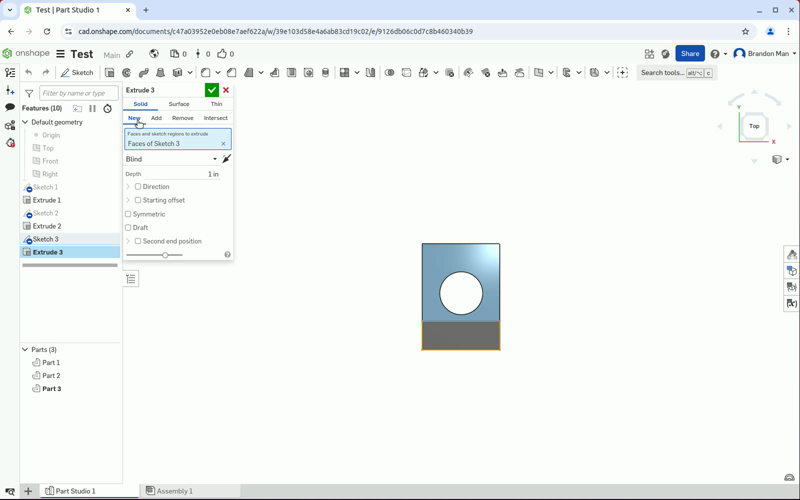
key(tab, 4)
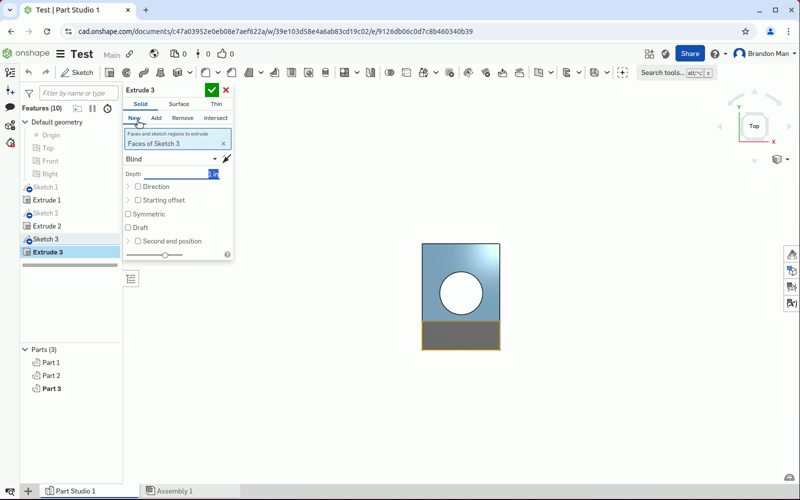
text(23.108)
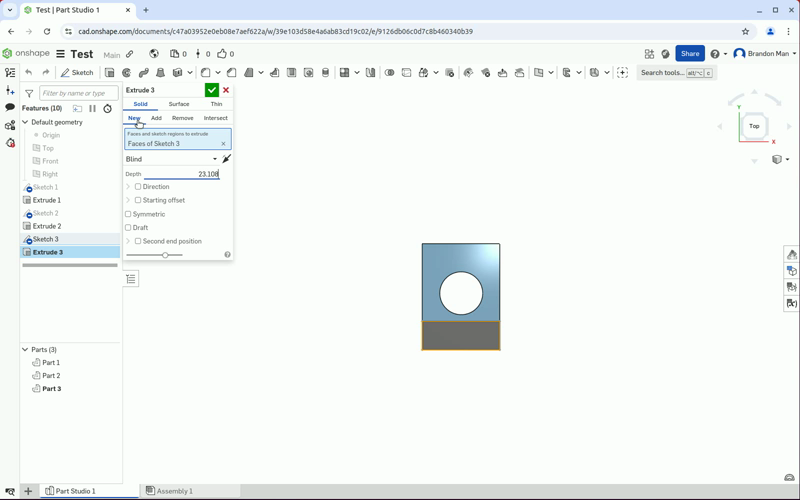
key(enter)
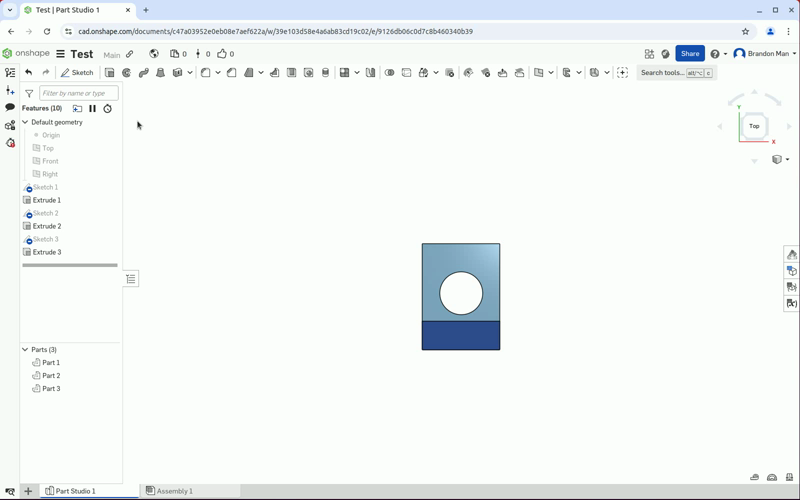
key(shift+h)
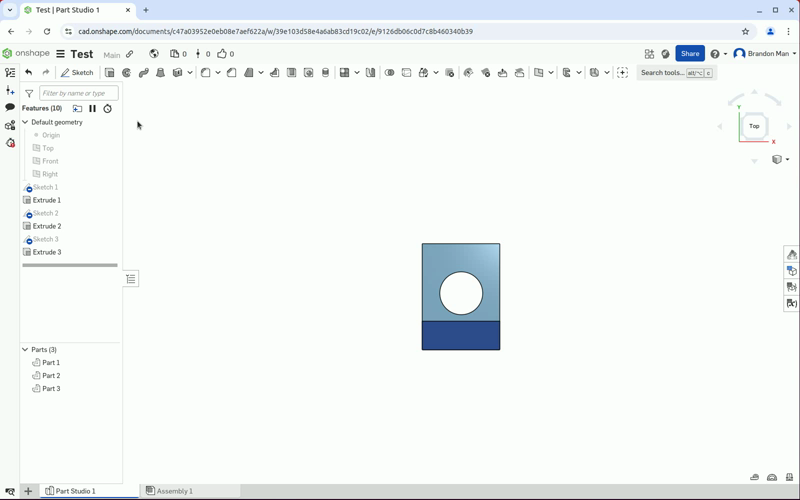
key(shift+h)
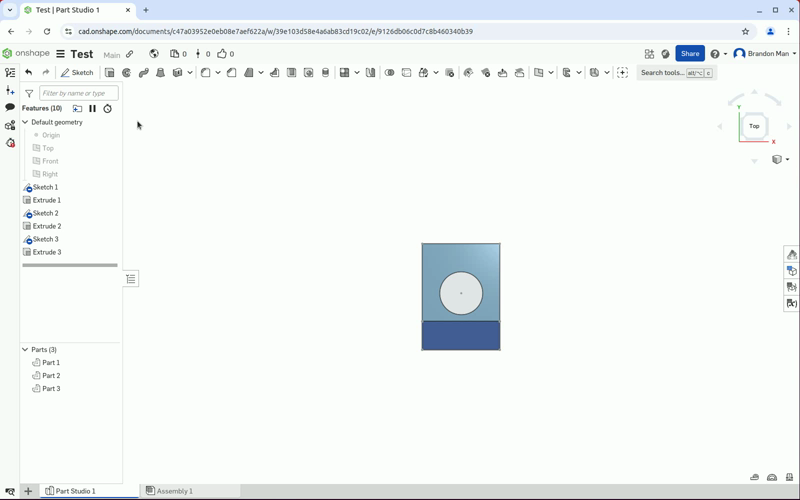
key(shift+7)
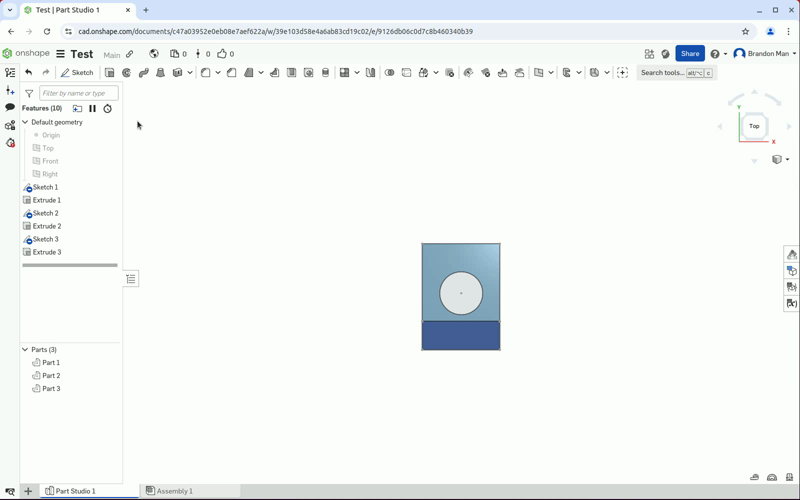
key(up, 3)
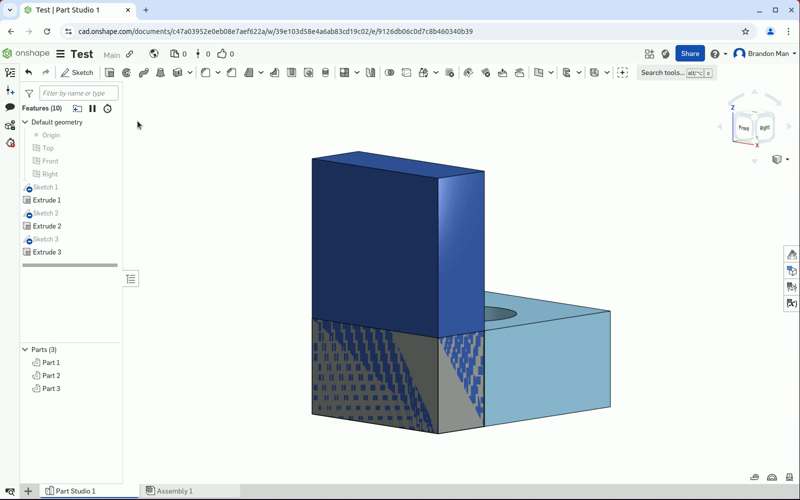
key(left, 3)
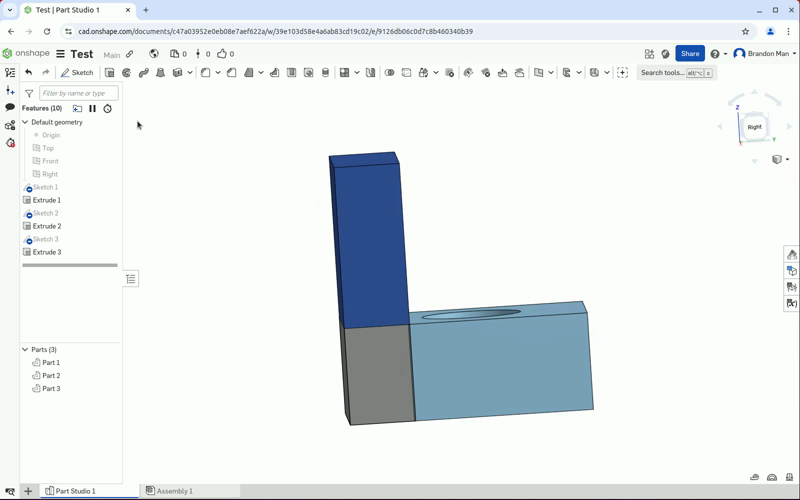
key(right, 3)
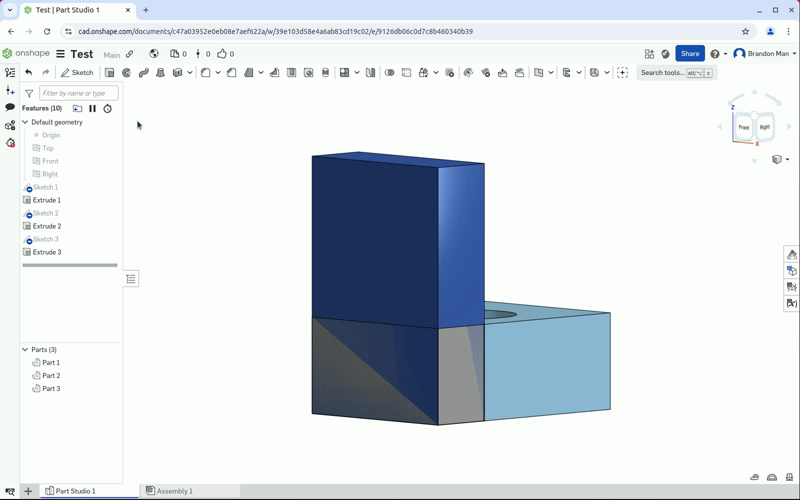
key(down, 3)
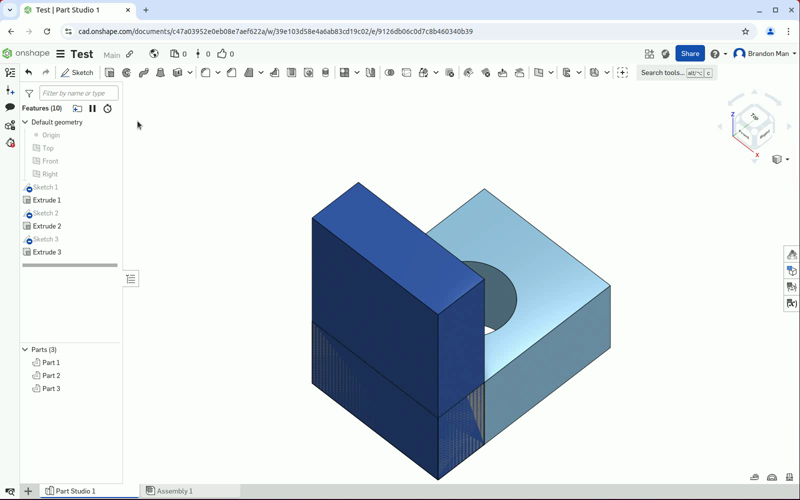
mouse_move(73, 189)
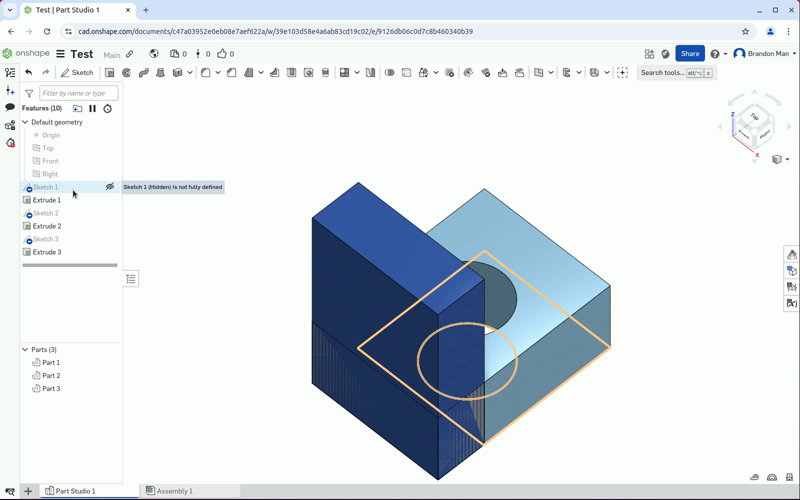
click(73, 189)